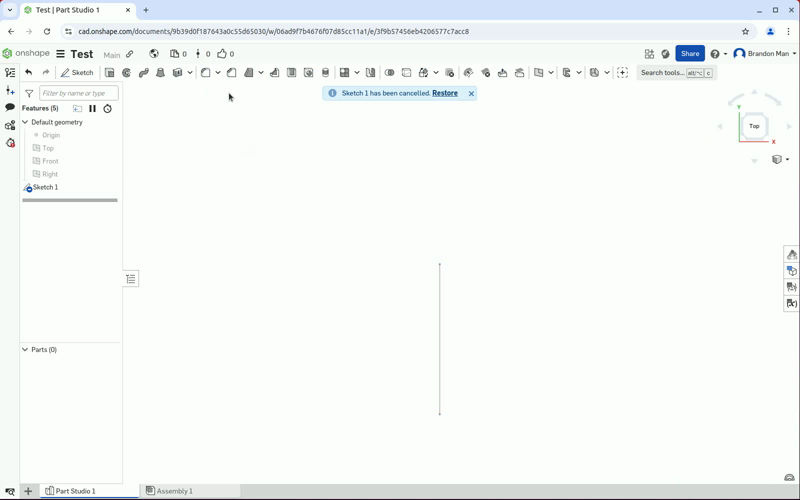
key(shift+h)
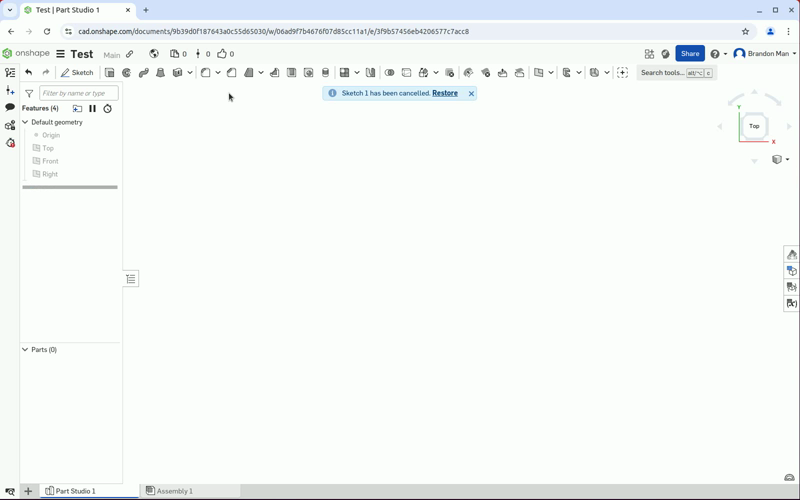
key(shift+s)
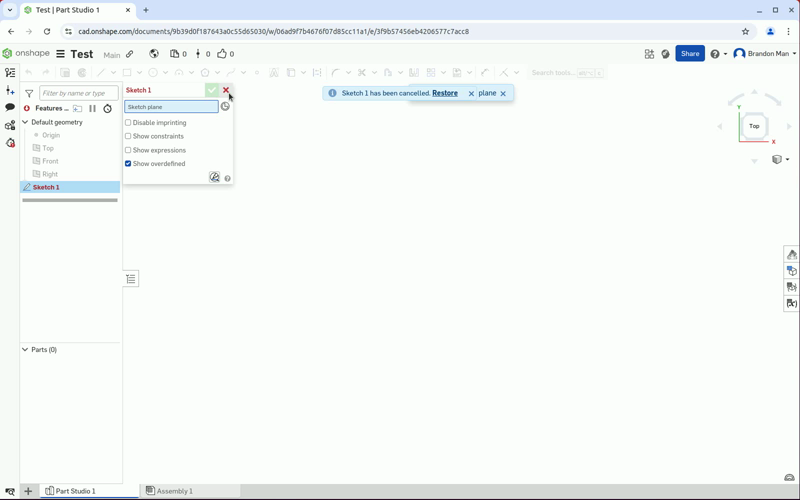
mouse_move(73, 150)
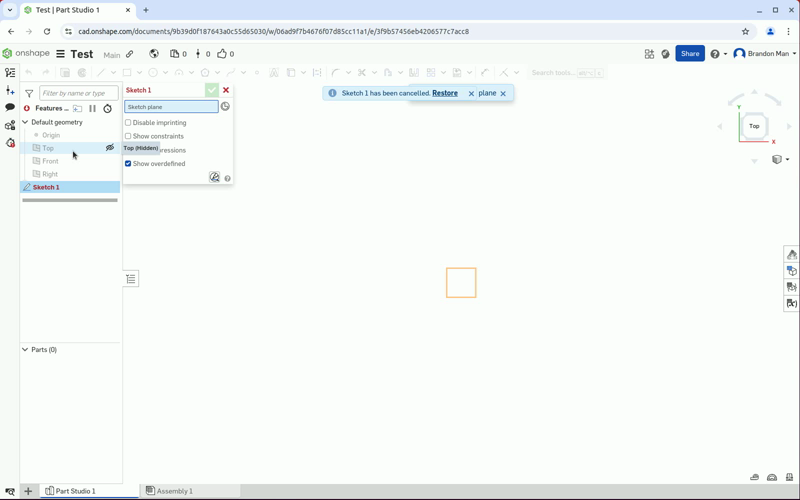
click(73, 150)
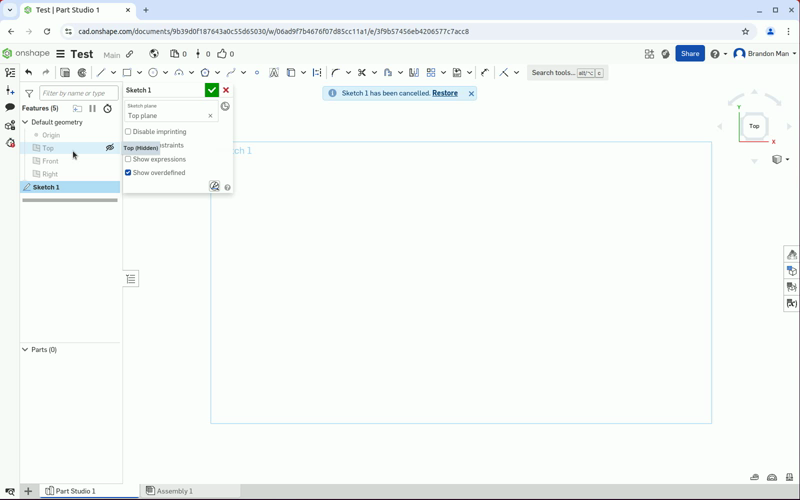
mouse_move(73, 352)
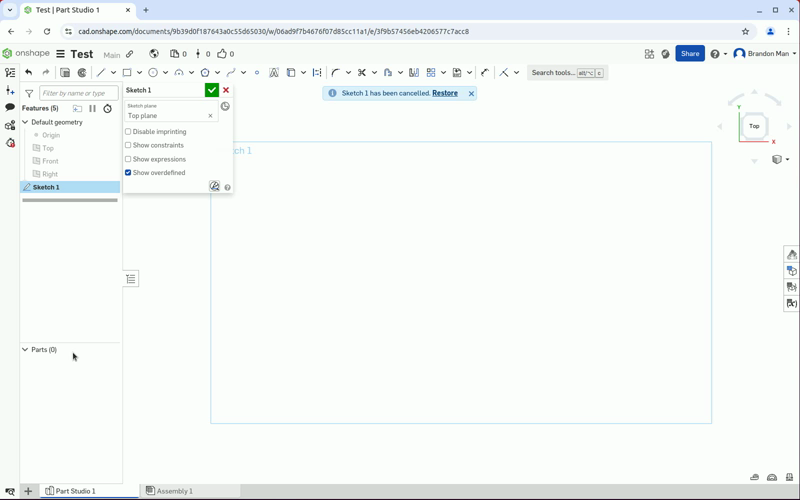
key(y)
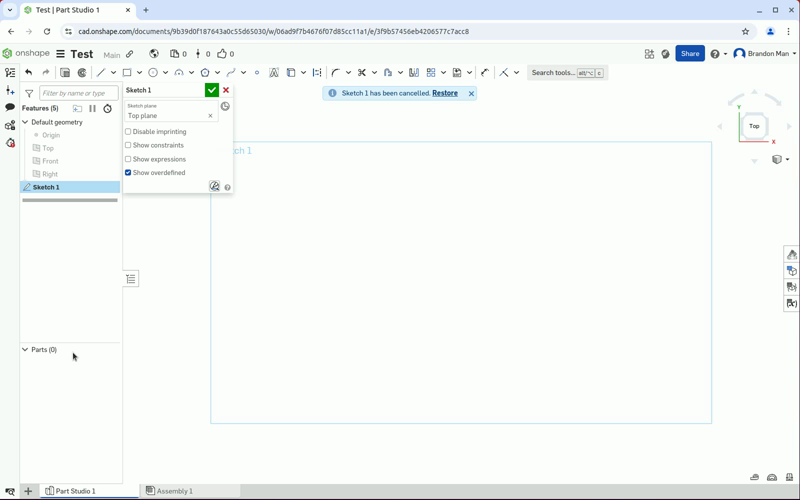
key(c)
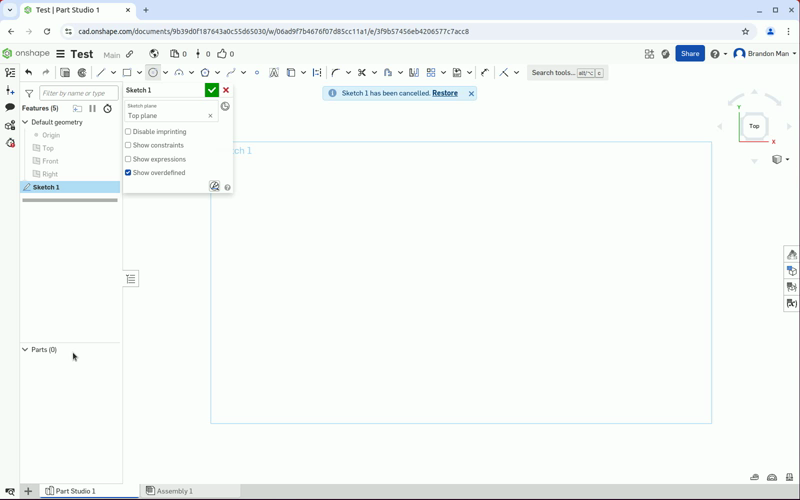
key_down(shift)
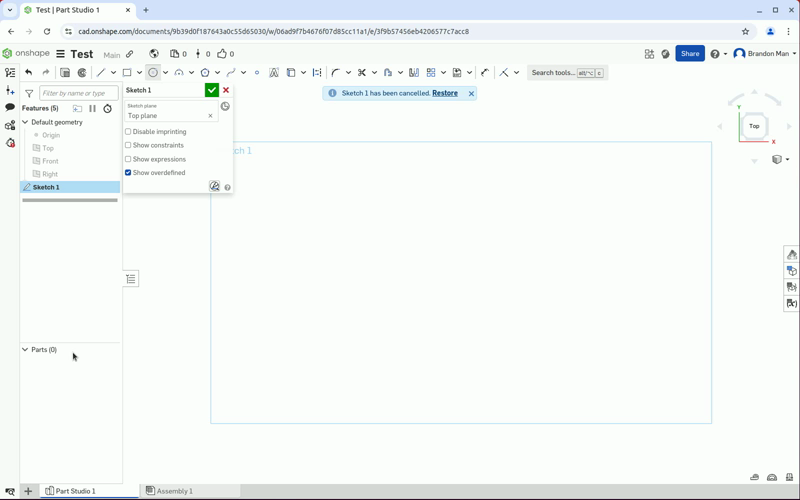
mouse_move(461, 203)
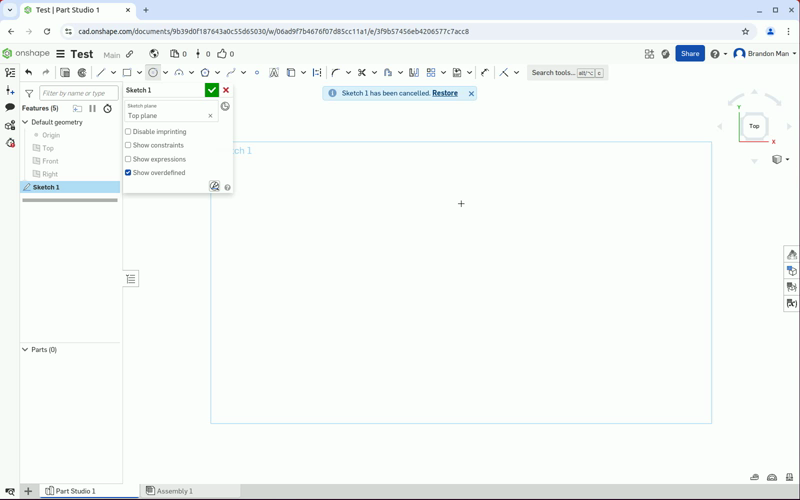
click(461, 203)
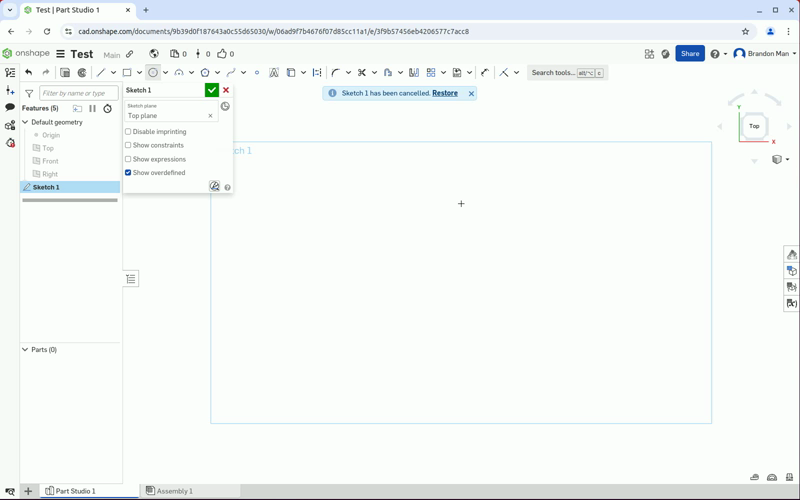
key_up(shift)
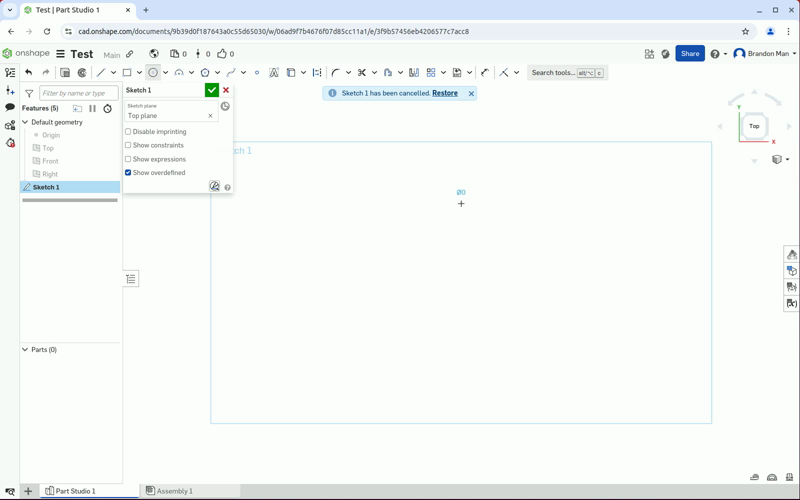
mouse_move(494, 203)
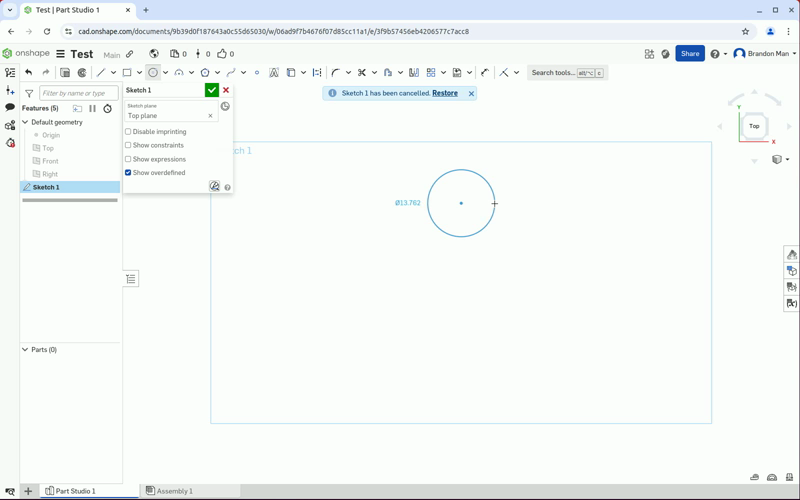
click(494, 203)
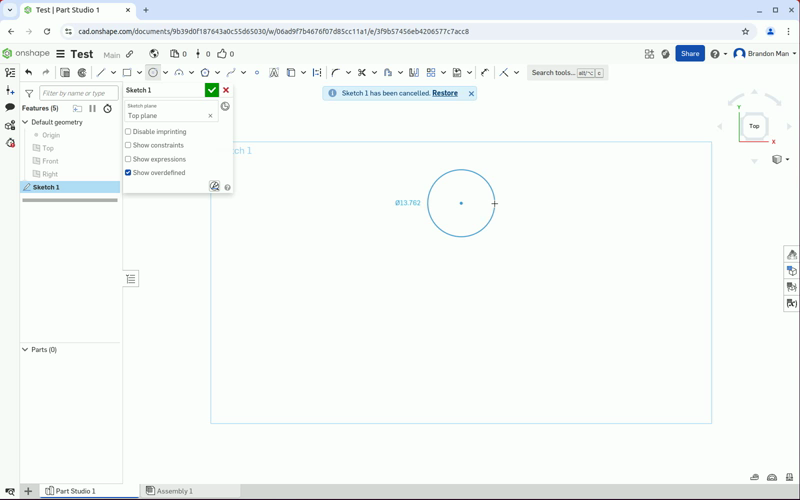
key(esc)
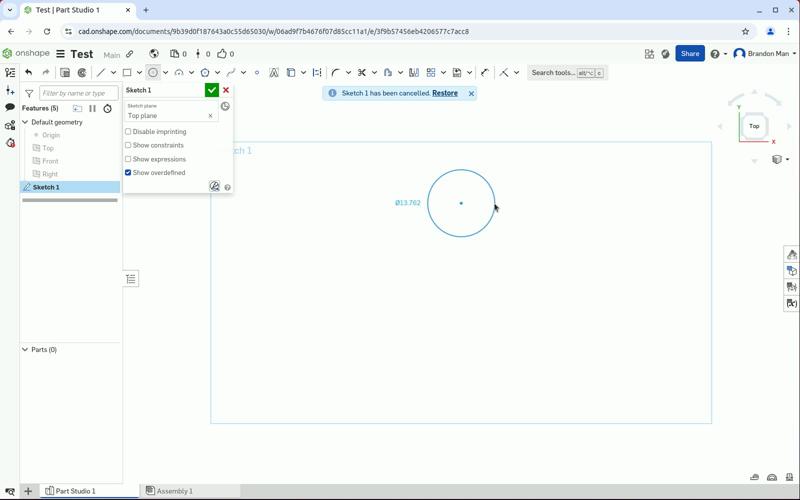
mouse_move(461, 181)
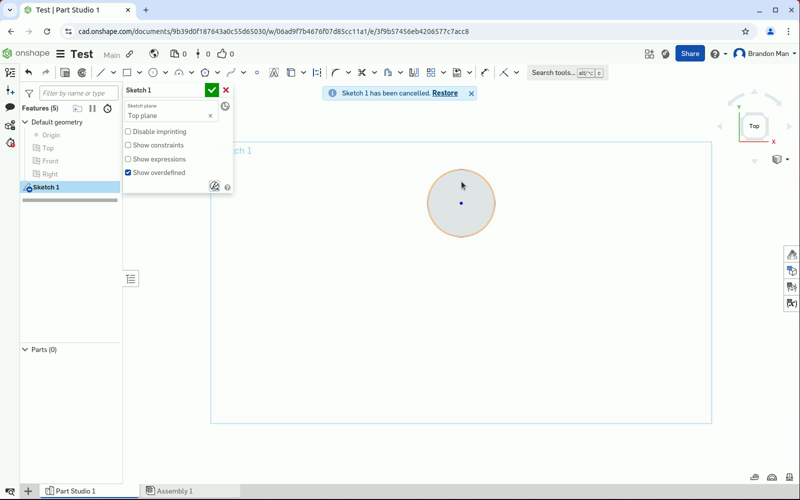
click(461, 181)
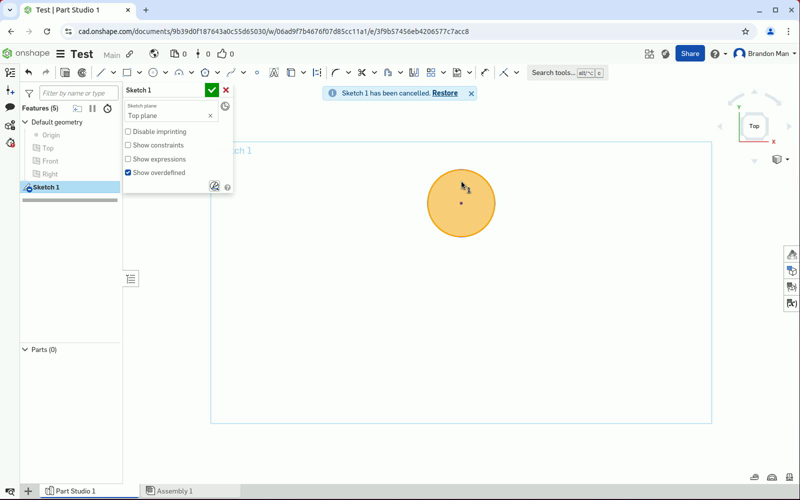
mouse_move(73, 352)
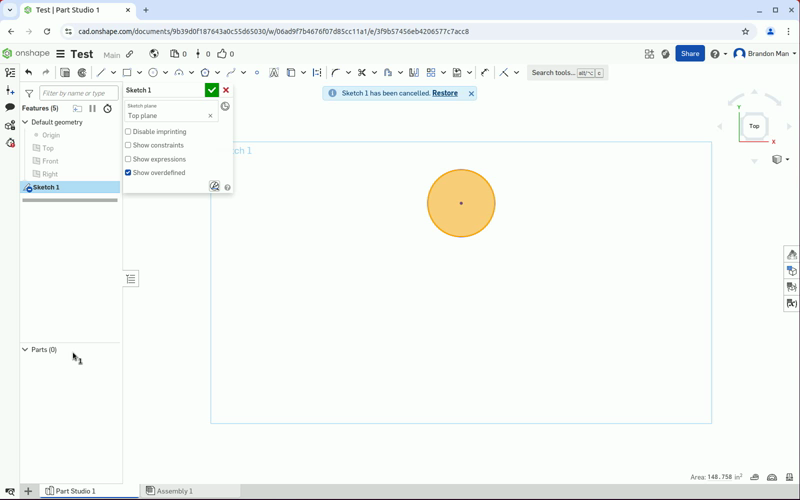
key(shift+y)
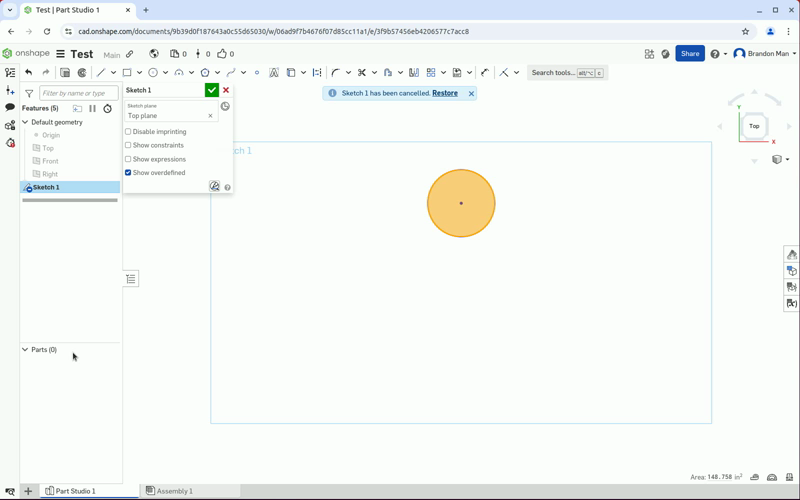
key(shift+e)
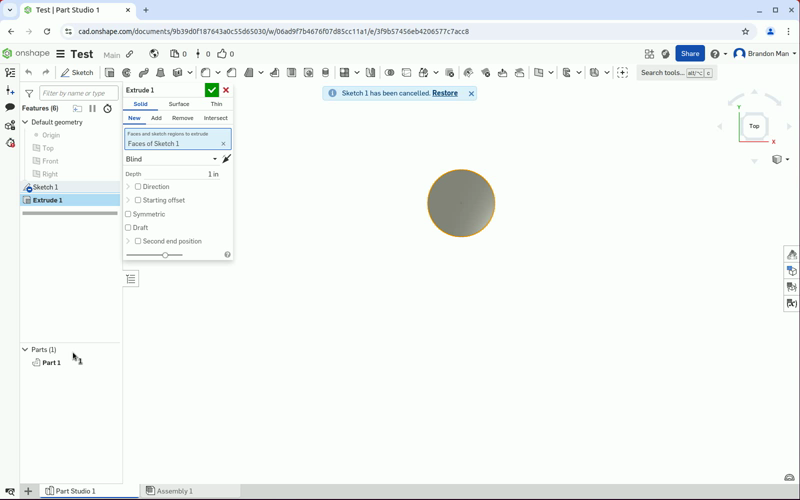
mouse_move(143, 106)
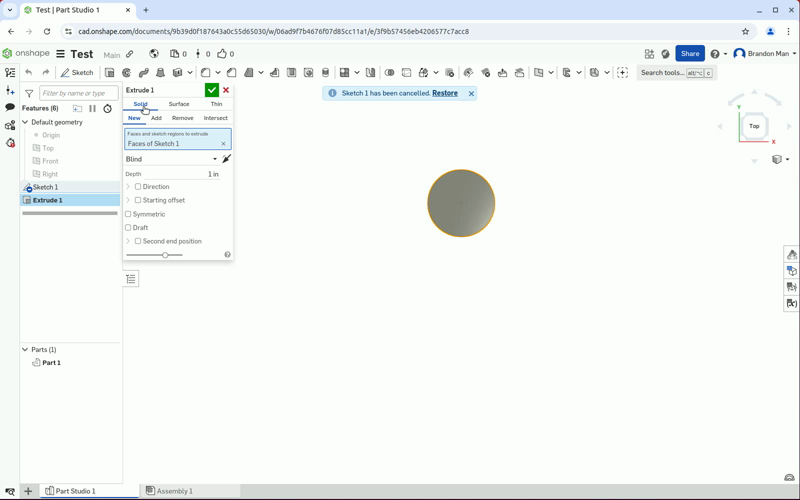
click(143, 106)
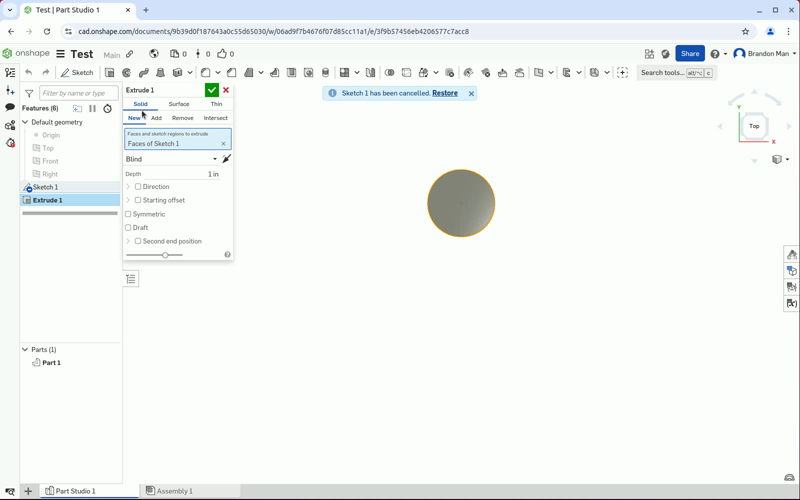
mouse_move(137, 120)
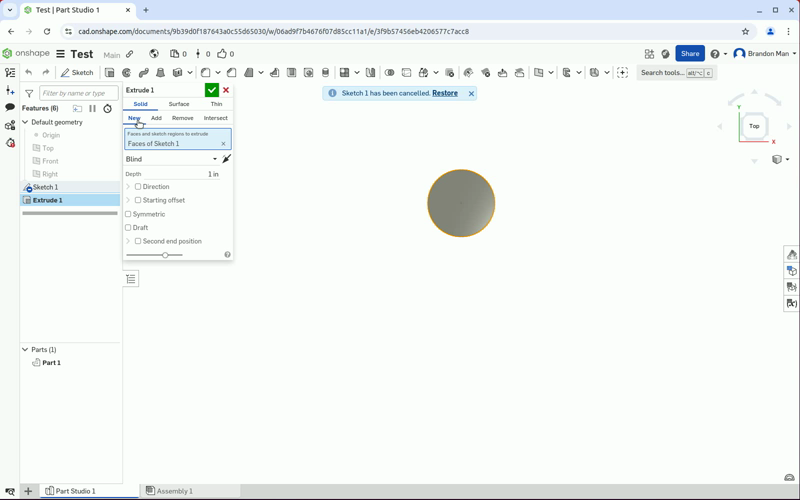
click(137, 120)
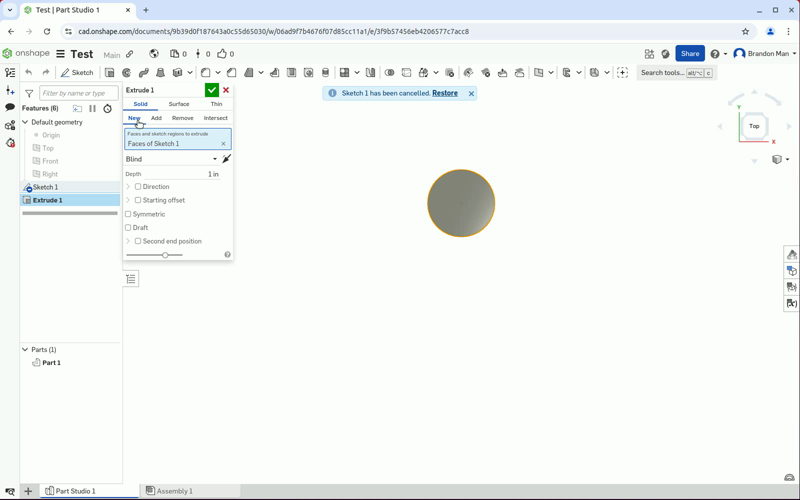
key(tab, 4)
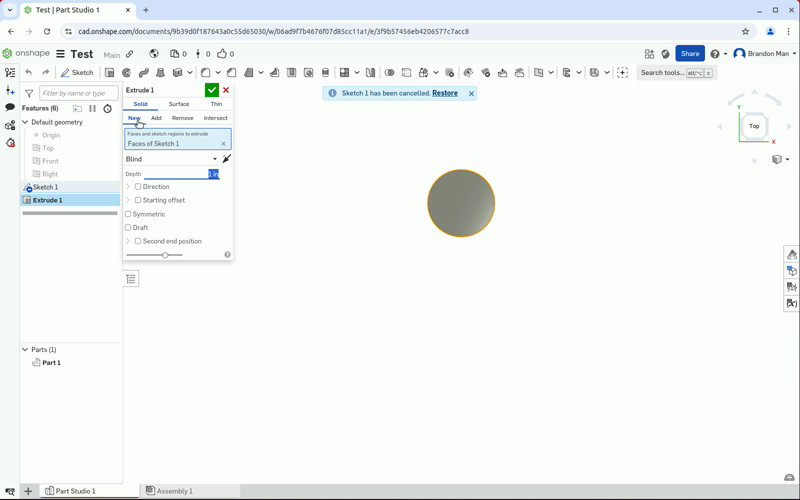
text(12.998)
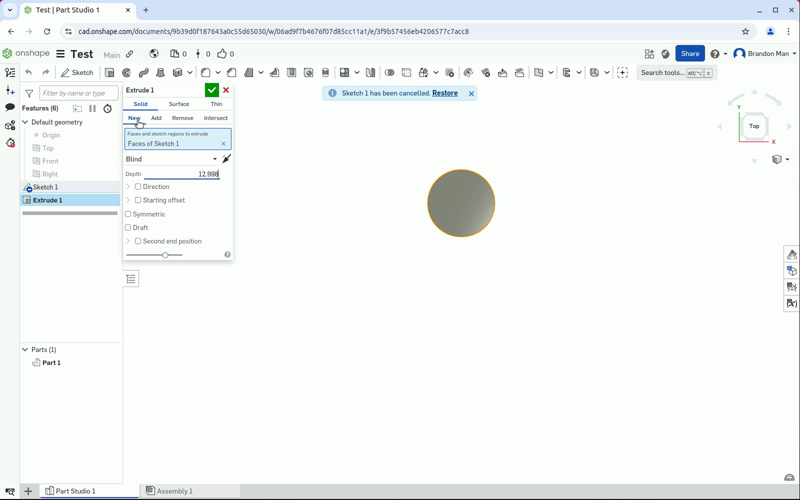
key(enter)
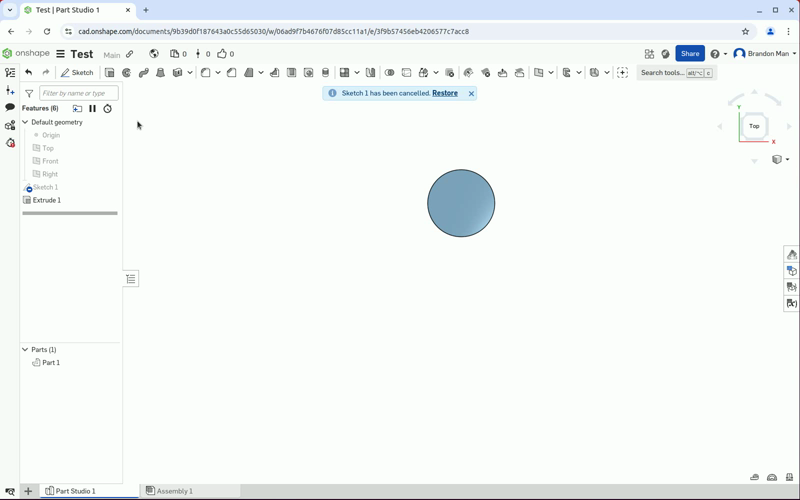
key(shift+h)
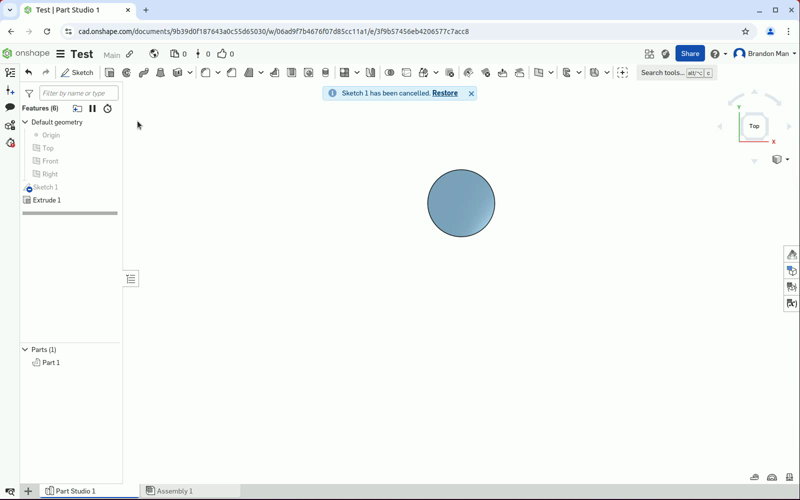
key(shift+h)
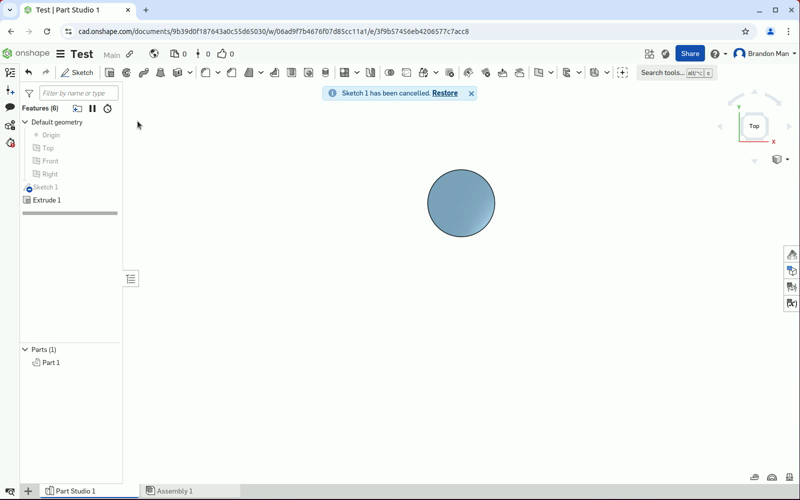
mouse_move(73, 189)
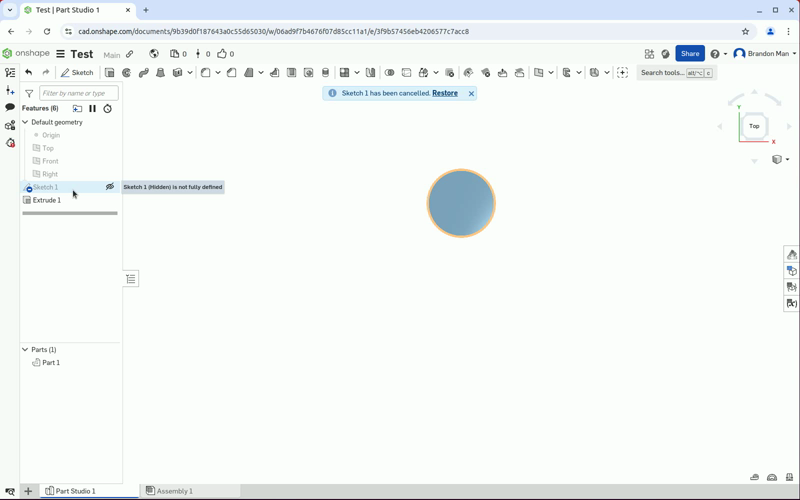
click(73, 189)
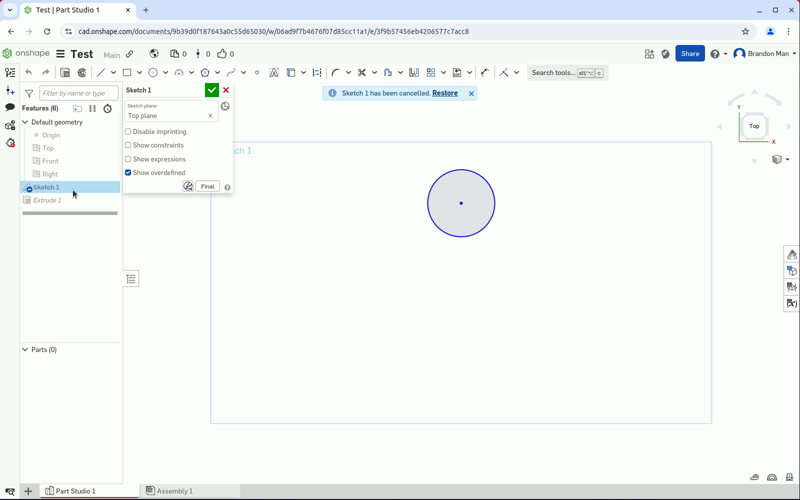
mouse_move(229, 92)
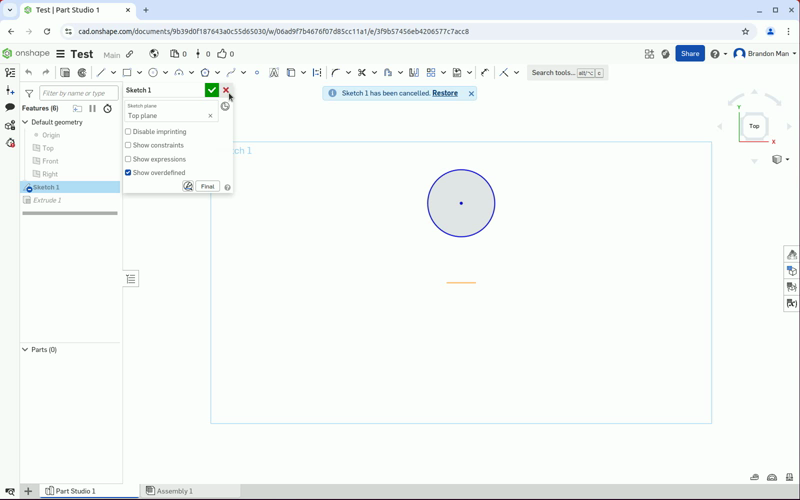
click(229, 92)
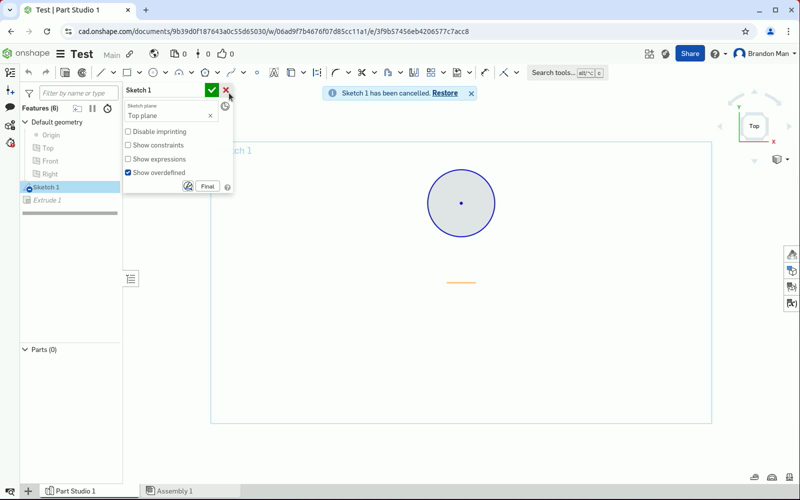
key(shift+s)
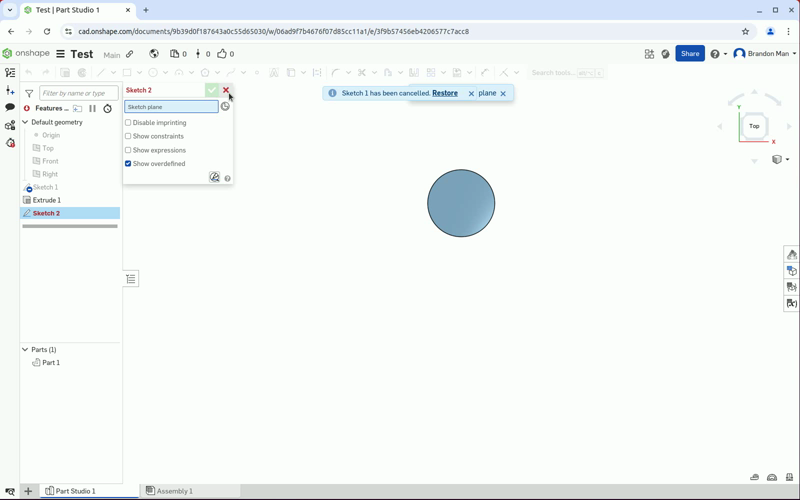
mouse_move(73, 150)
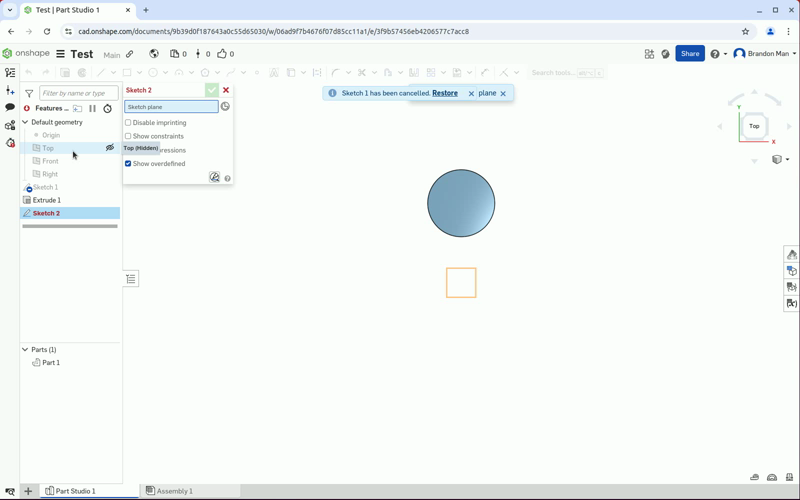
click(73, 150)
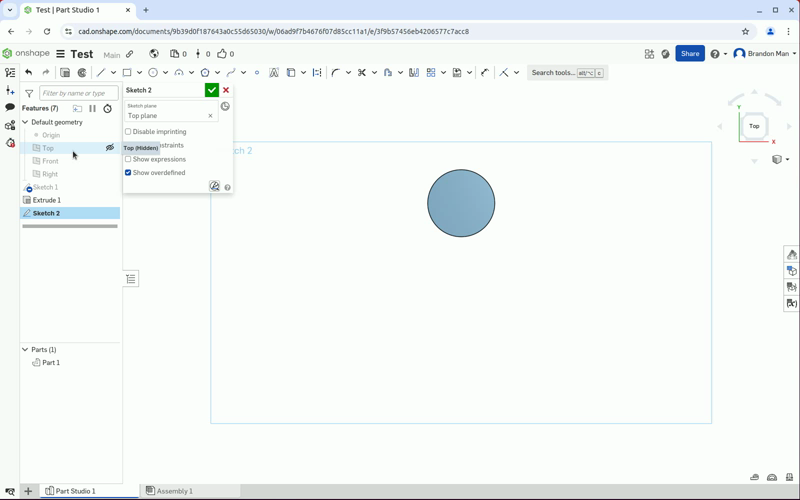
mouse_move(73, 352)
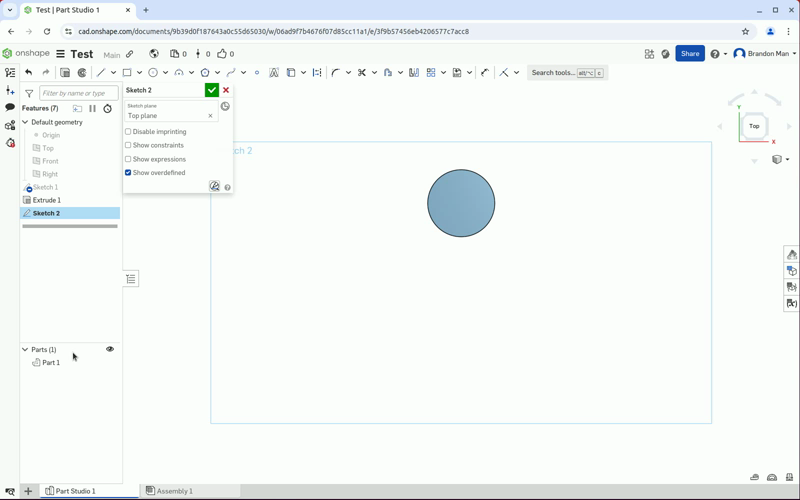
key(y)
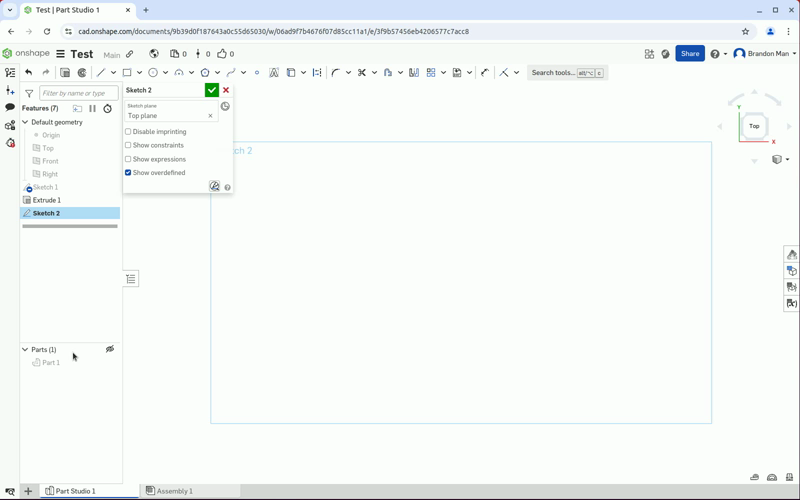
key(c)
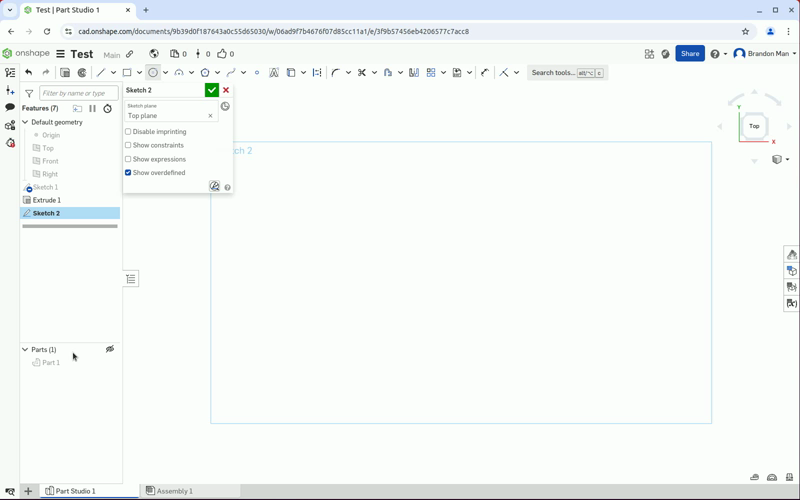
key_down(shift)
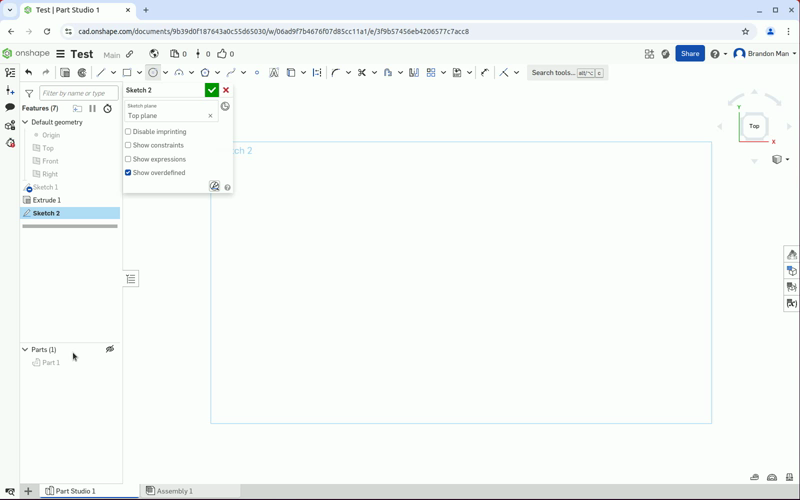
mouse_move(392, 322)
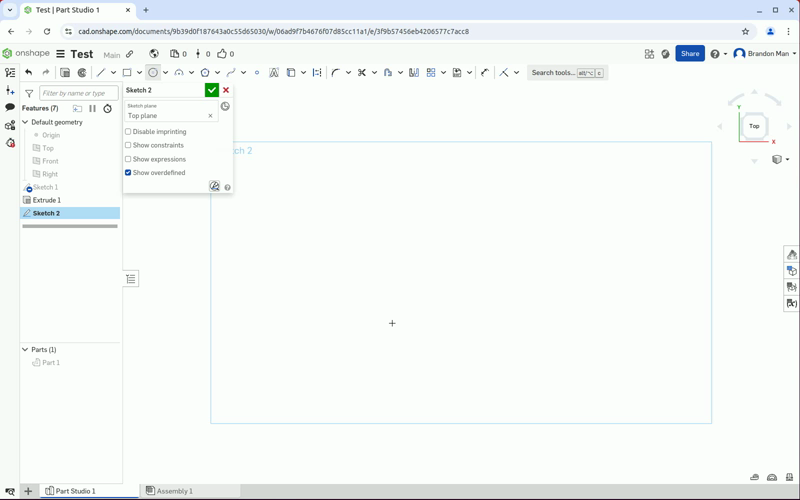
click(392, 322)
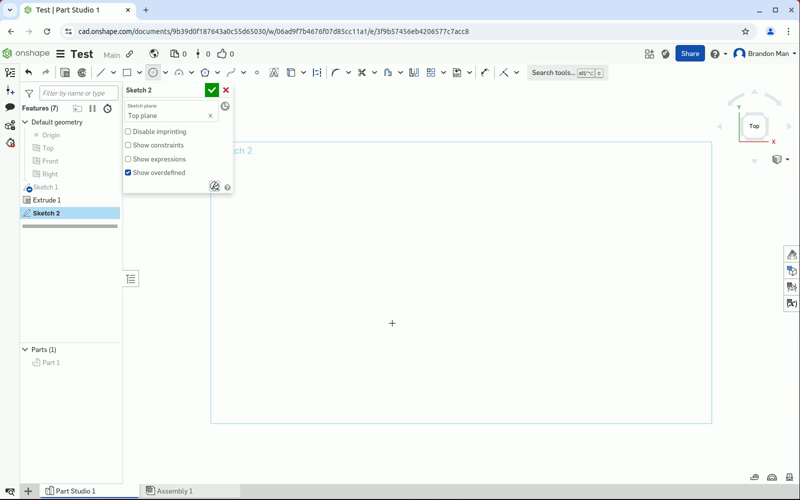
key_up(shift)
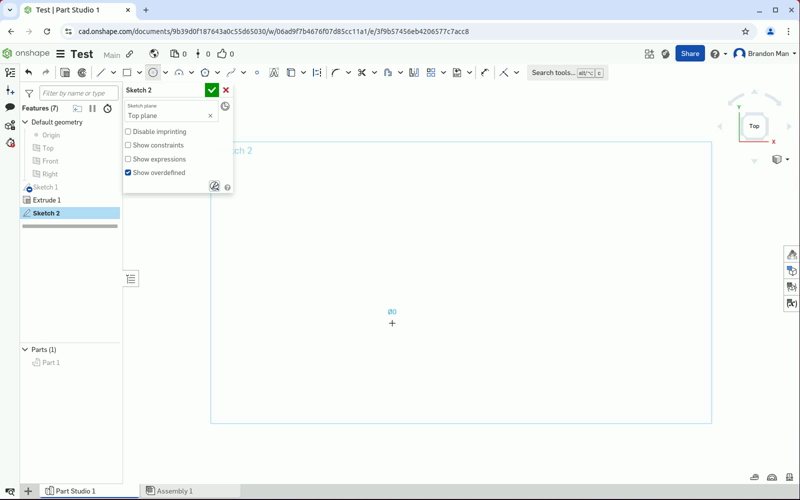
mouse_move(425, 322)
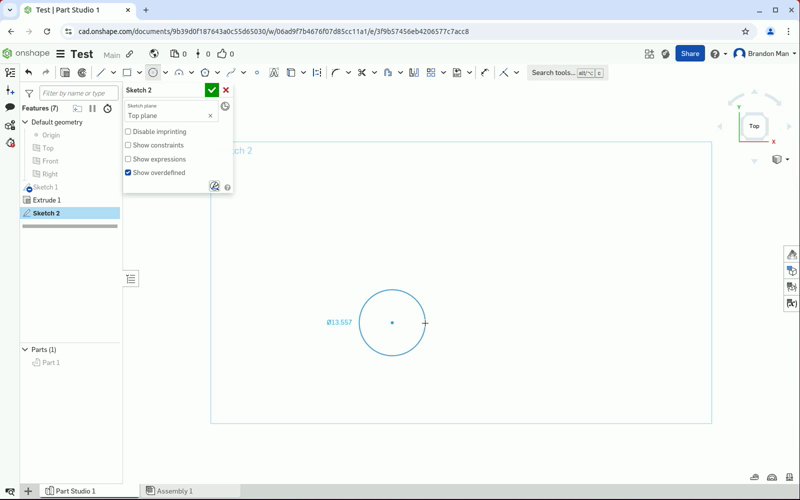
click(425, 322)
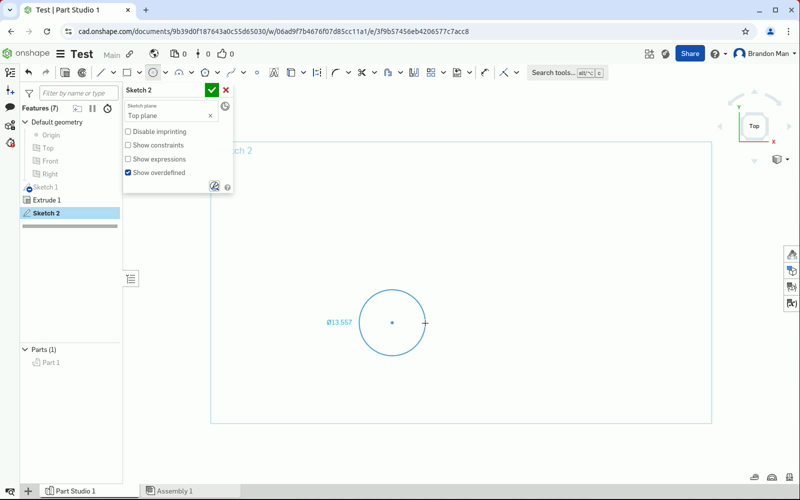
key(esc)
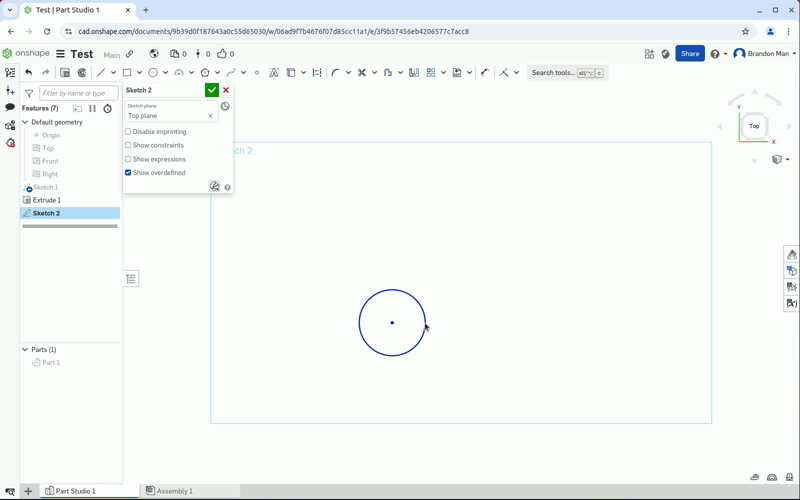
mouse_move(393, 310)
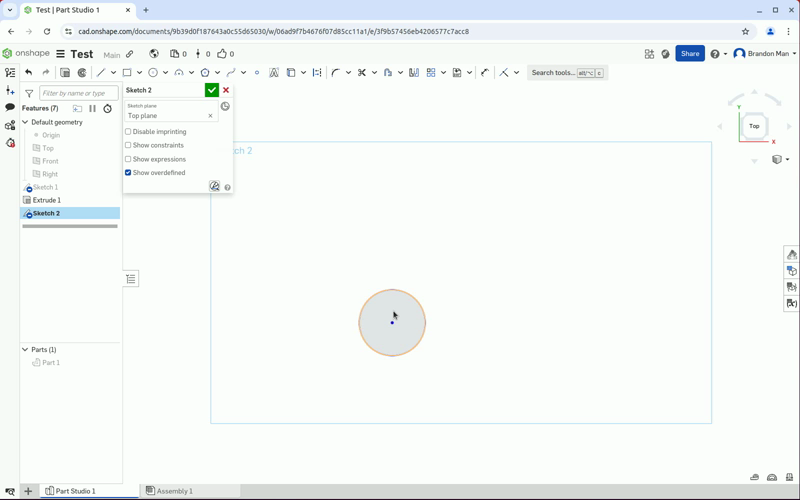
click(393, 310)
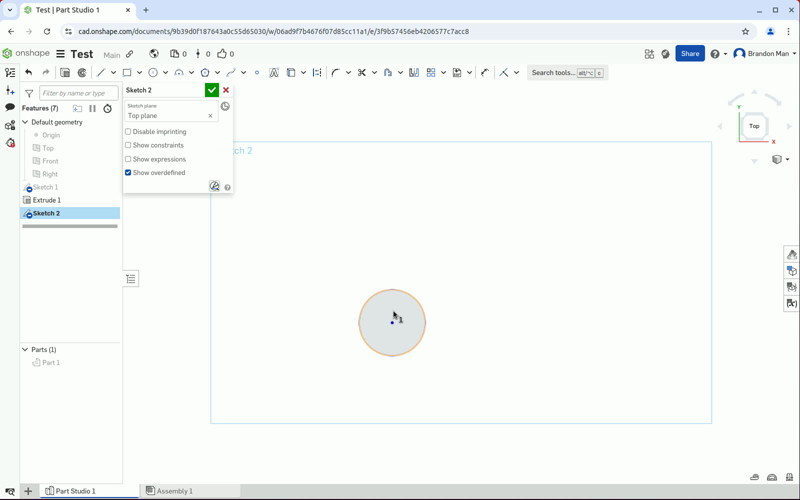
mouse_move(73, 352)
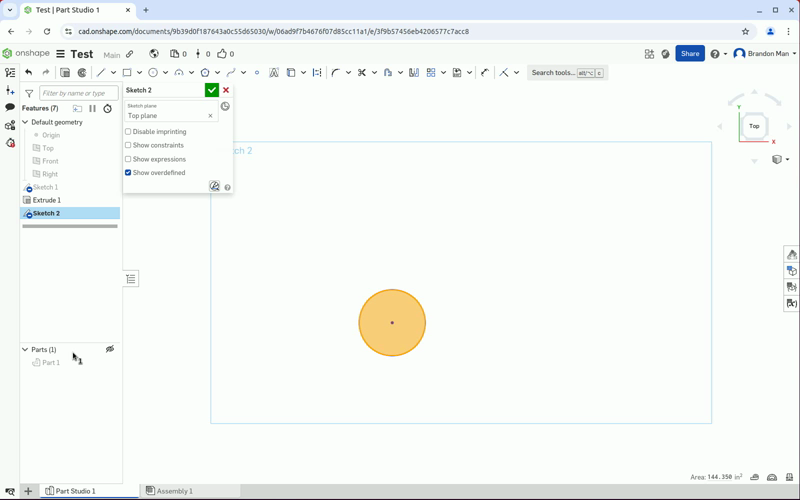
key(shift+y)
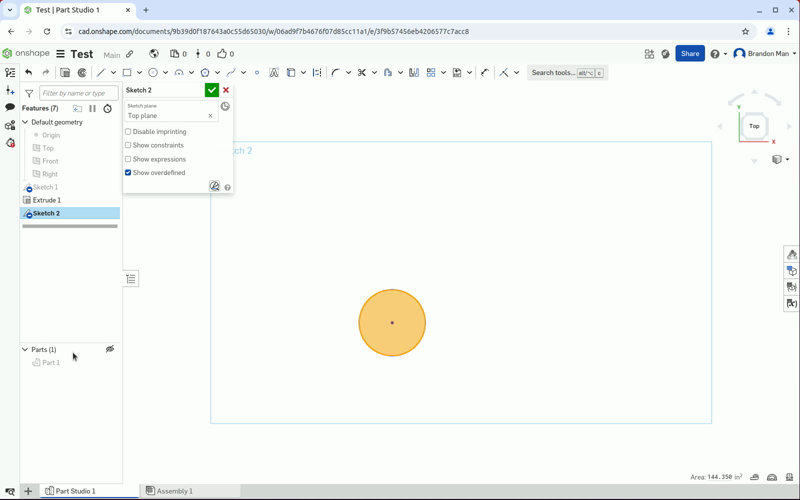
key(shift+e)
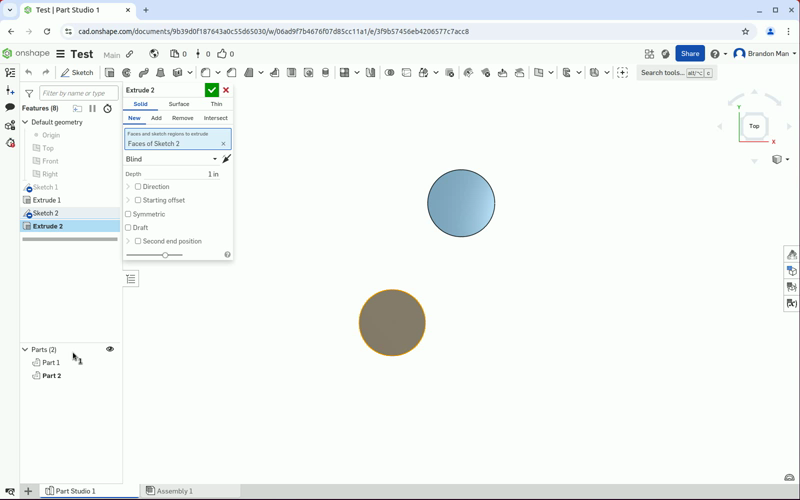
mouse_move(143, 106)
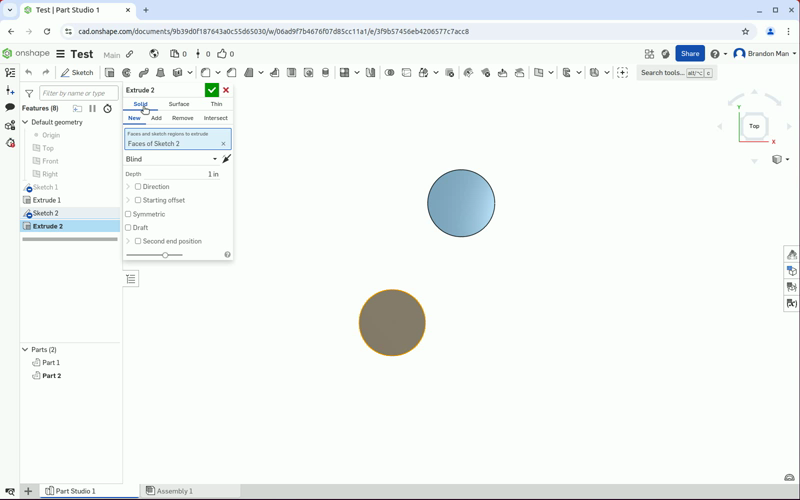
click(143, 106)
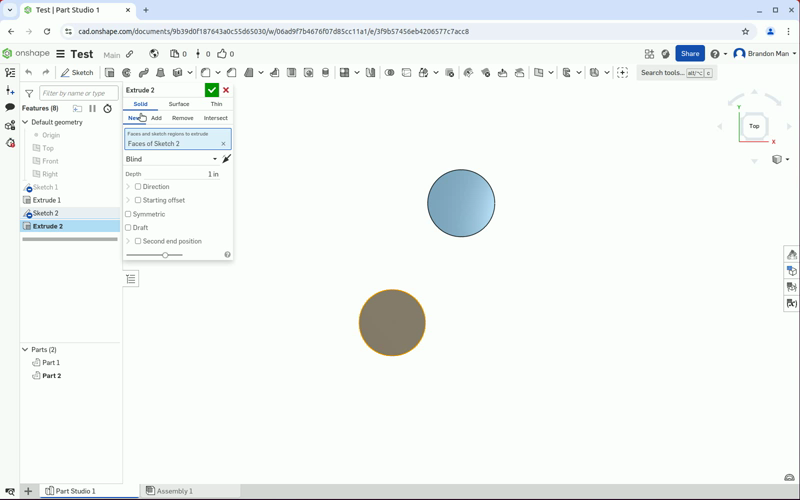
mouse_move(137, 120)
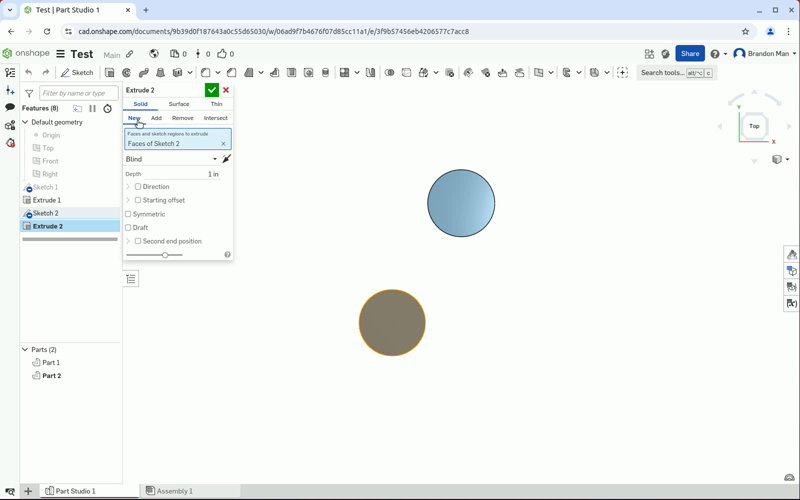
click(137, 120)
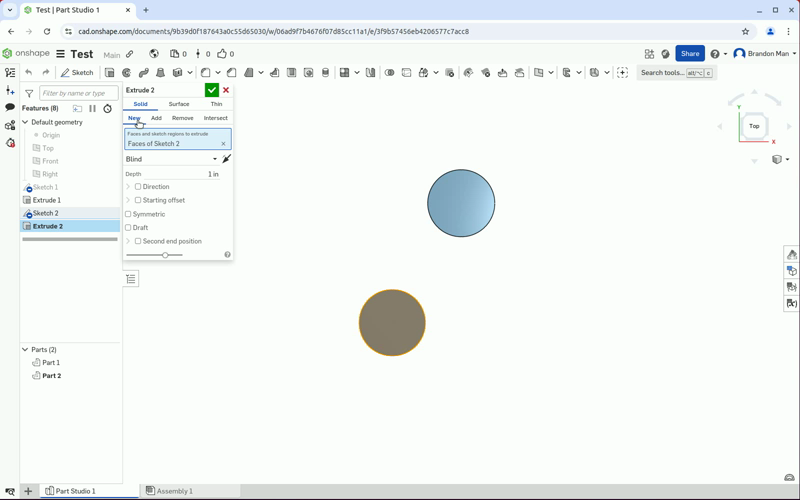
key(tab, 4)
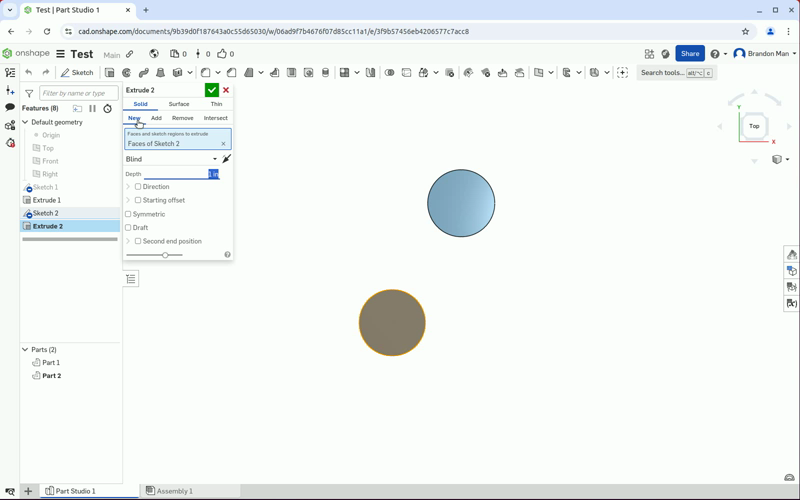
text(12.998)
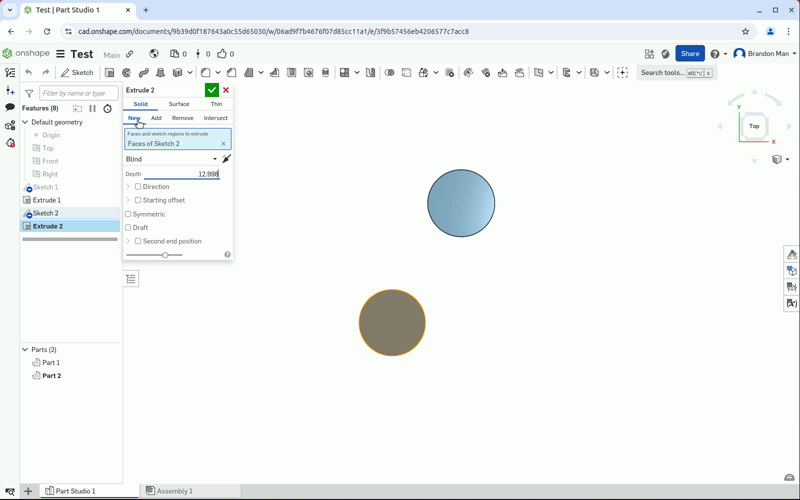
key(enter)
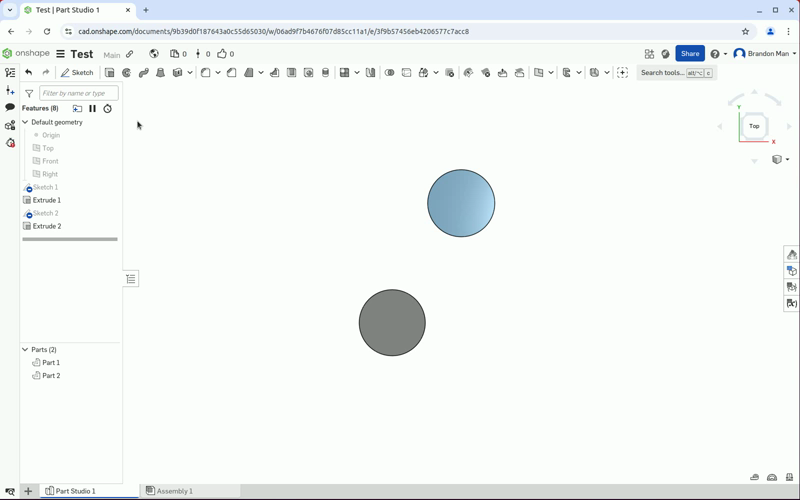
key(shift+h)
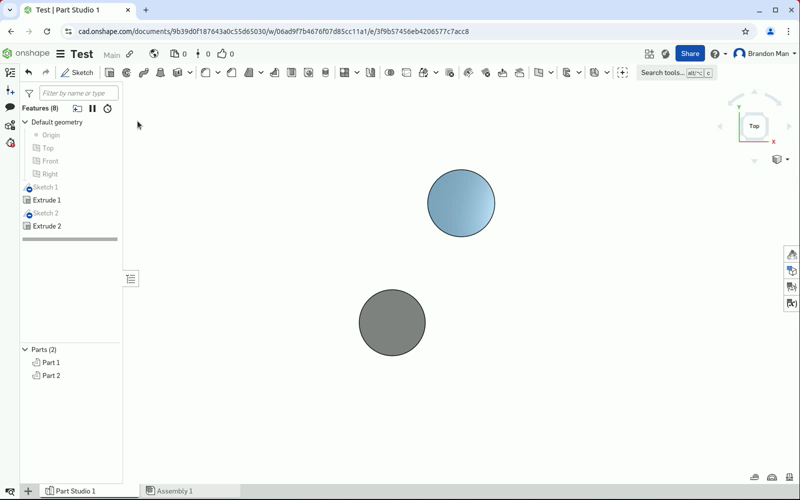
key(shift+h)
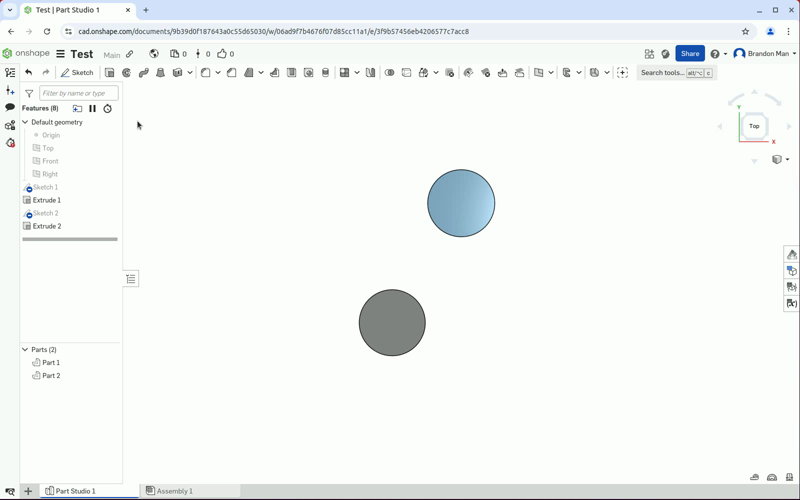
mouse_move(73, 189)
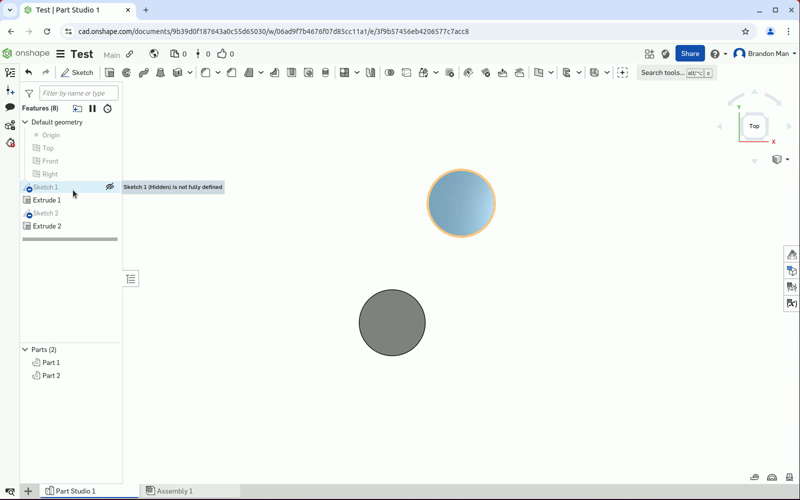
click(73, 189)
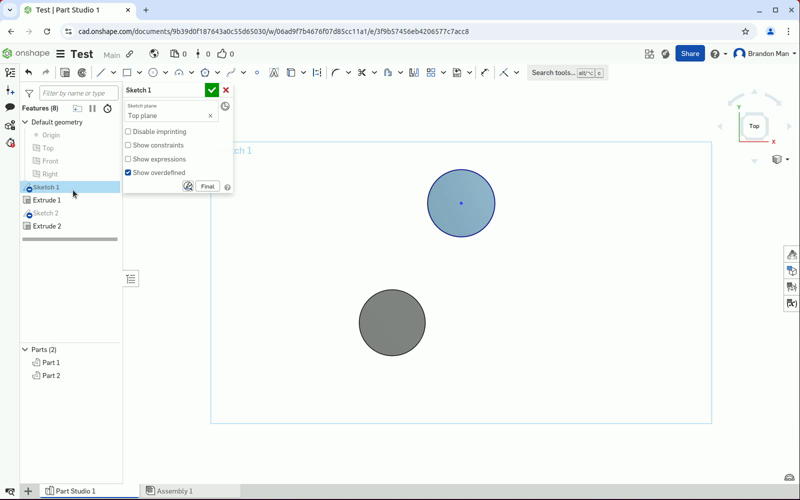
mouse_move(229, 92)
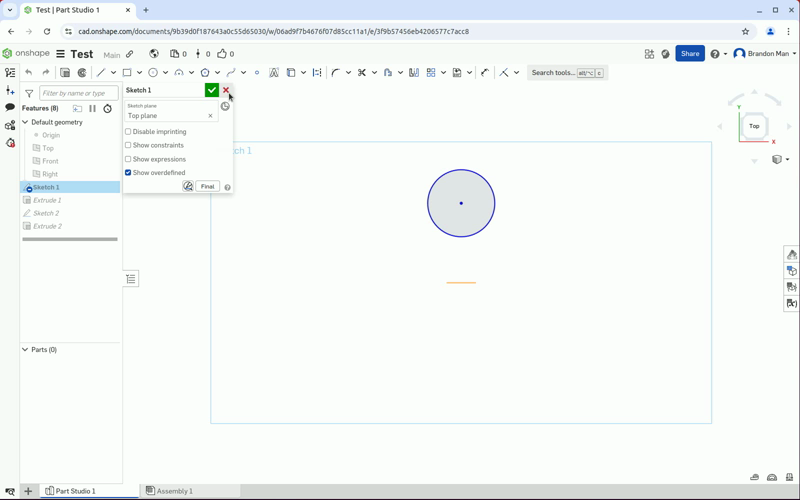
click(229, 92)
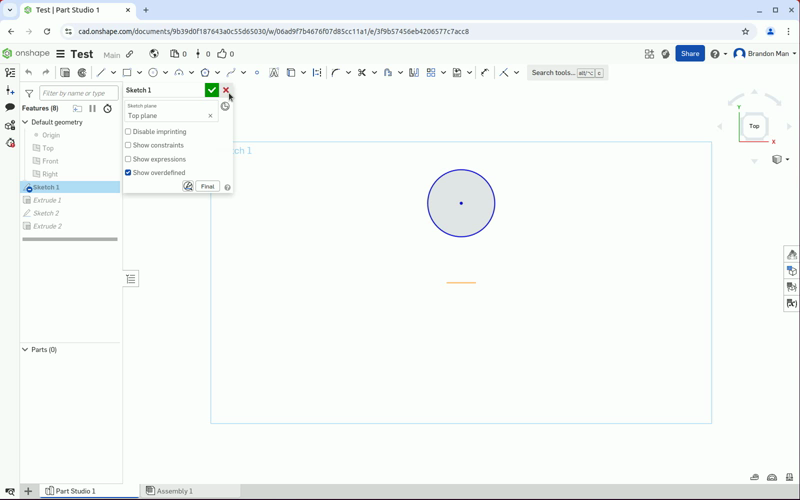
key(shift+s)
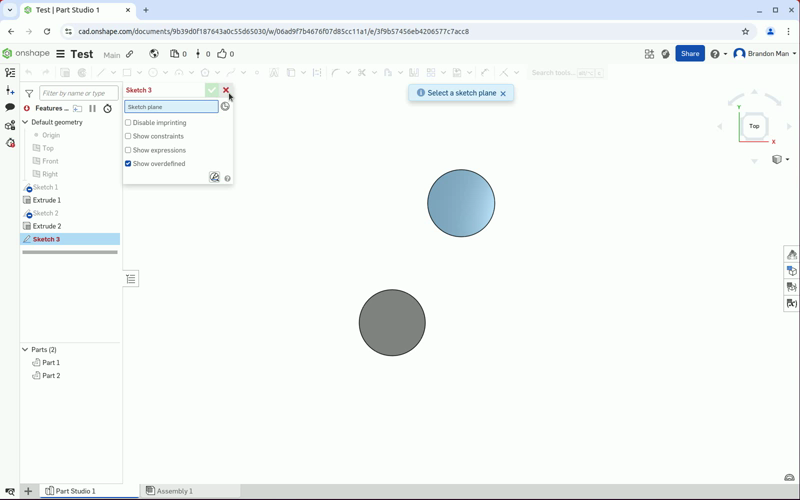
mouse_move(73, 150)
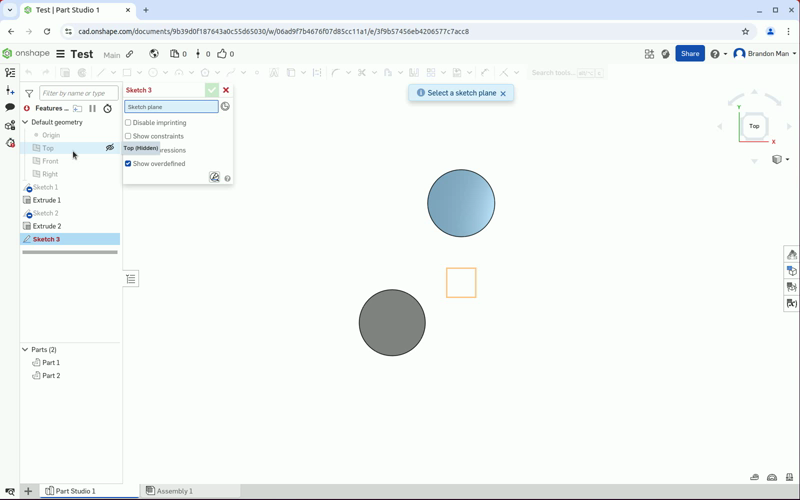
click(73, 150)
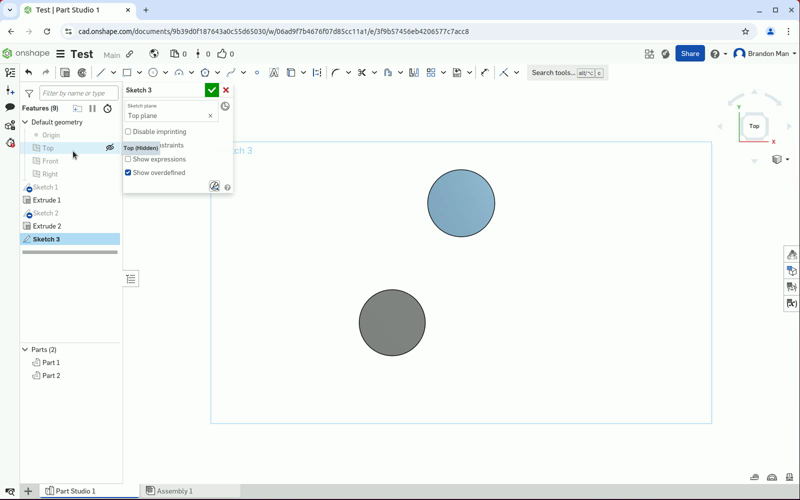
mouse_move(73, 352)
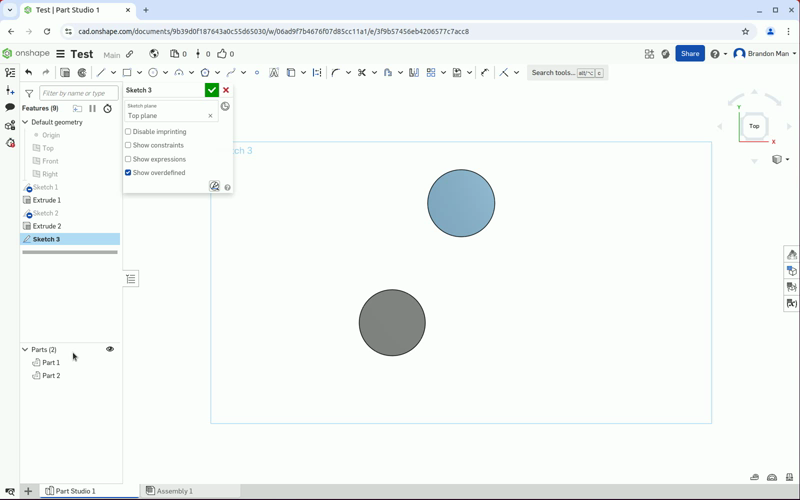
key(y)
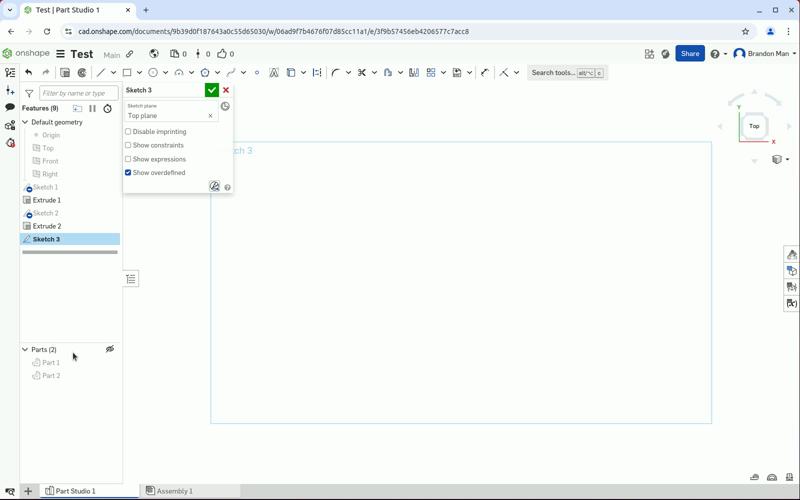
key(c)
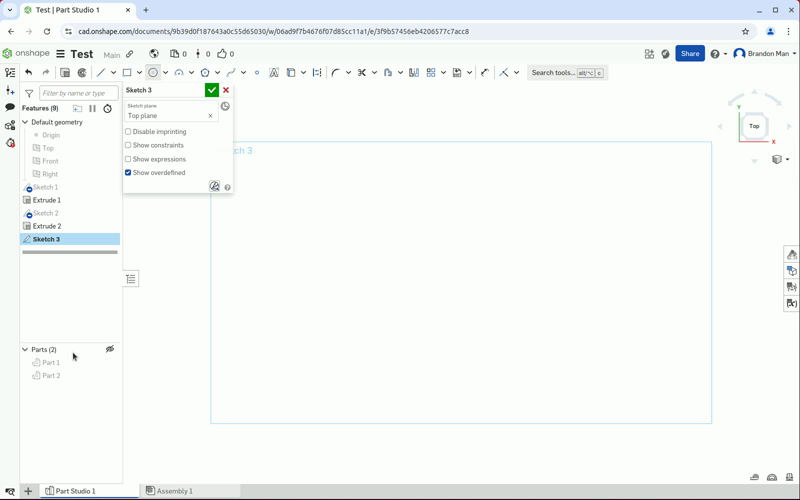
key_down(shift)
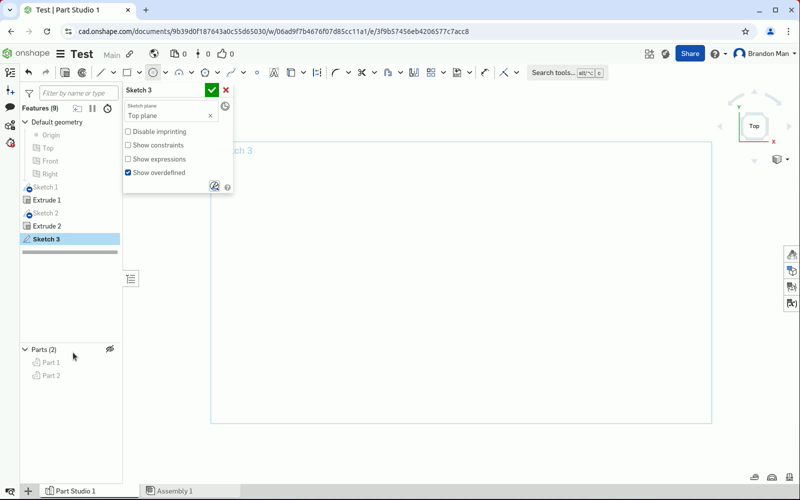
mouse_move(530, 322)
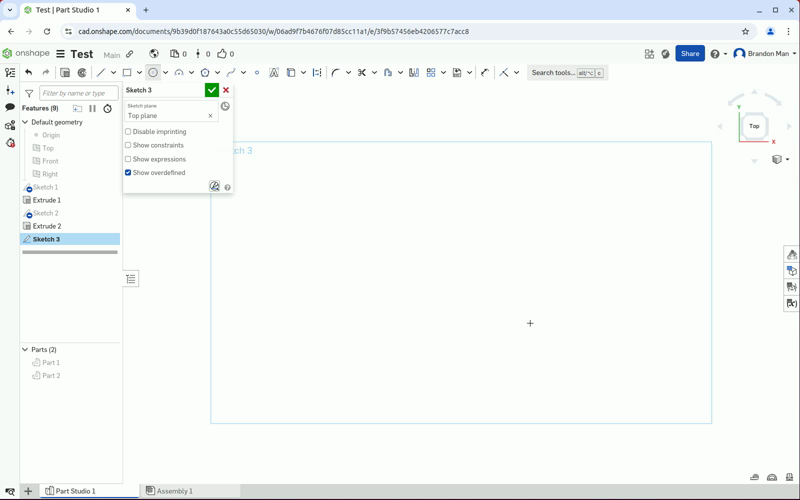
click(530, 322)
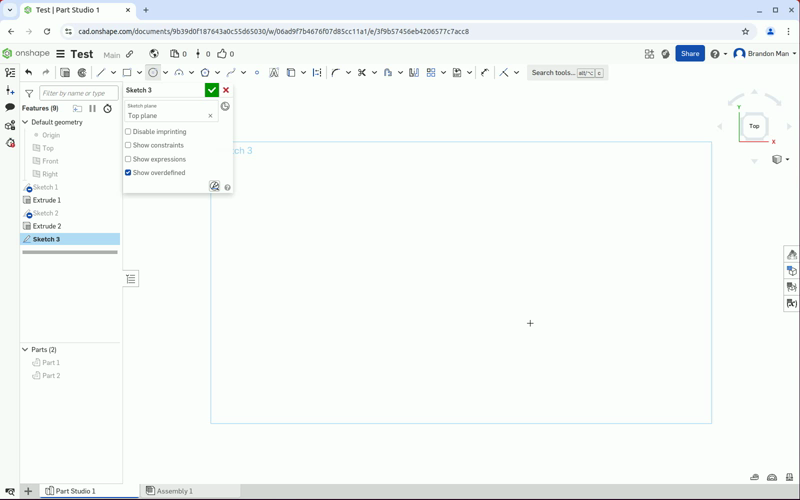
key_up(shift)
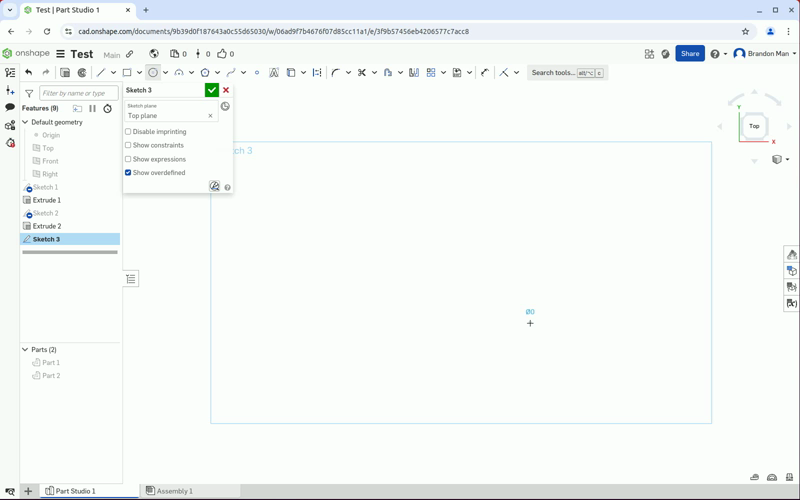
mouse_move(563, 322)
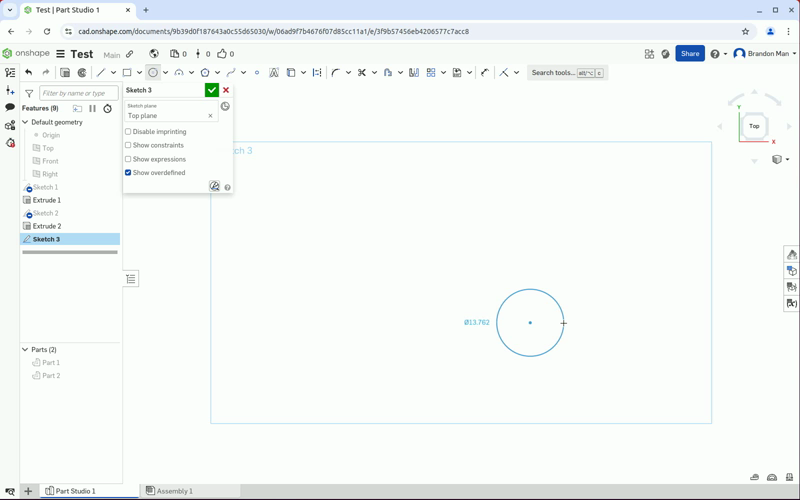
click(563, 322)
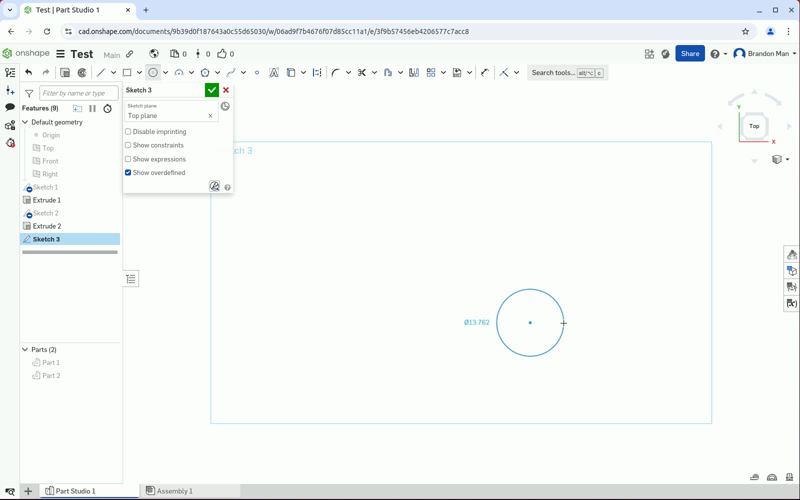
key(esc)
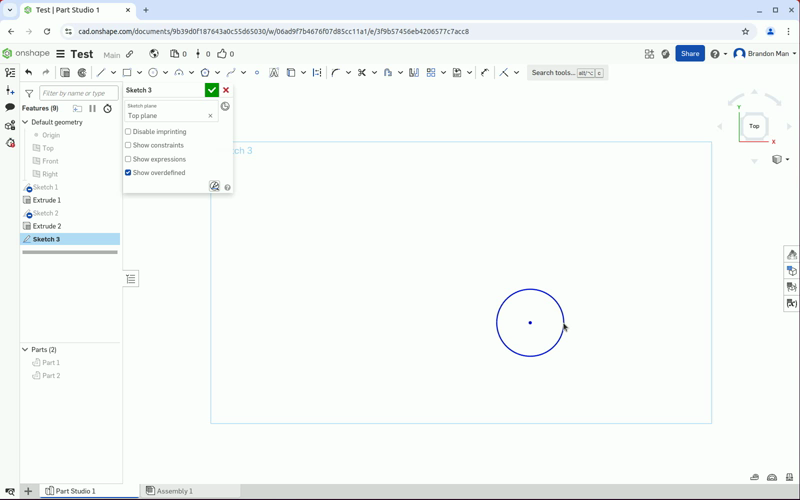
mouse_move(527, 306)
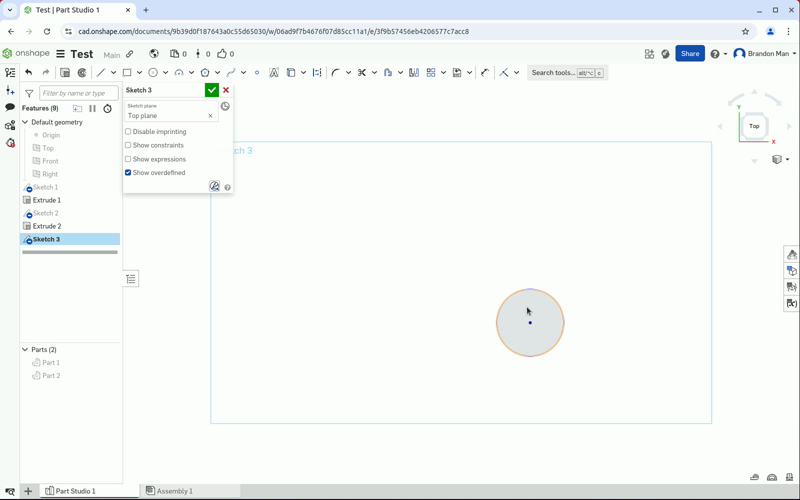
click(527, 306)
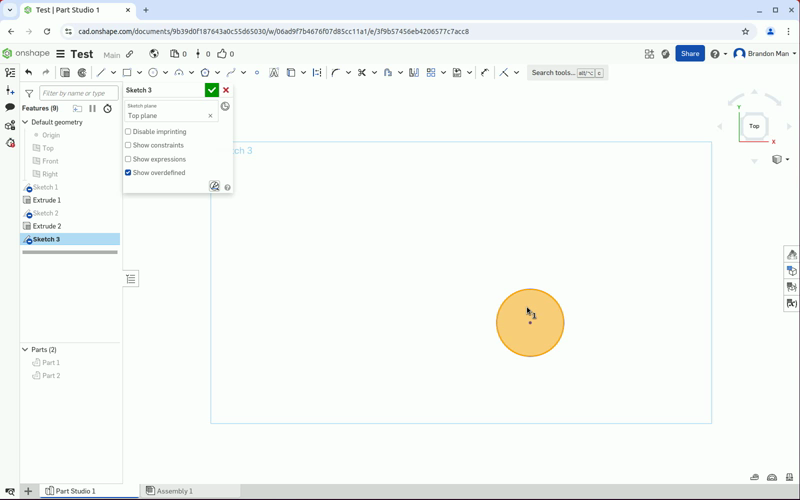
mouse_move(73, 352)
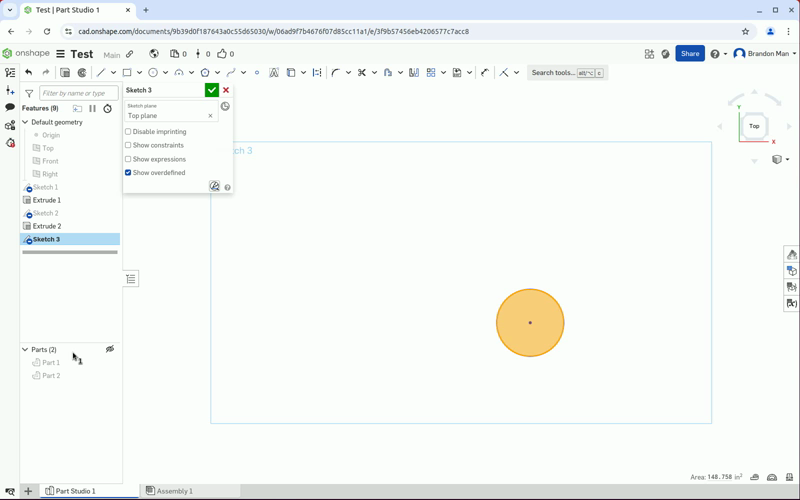
key(shift+y)
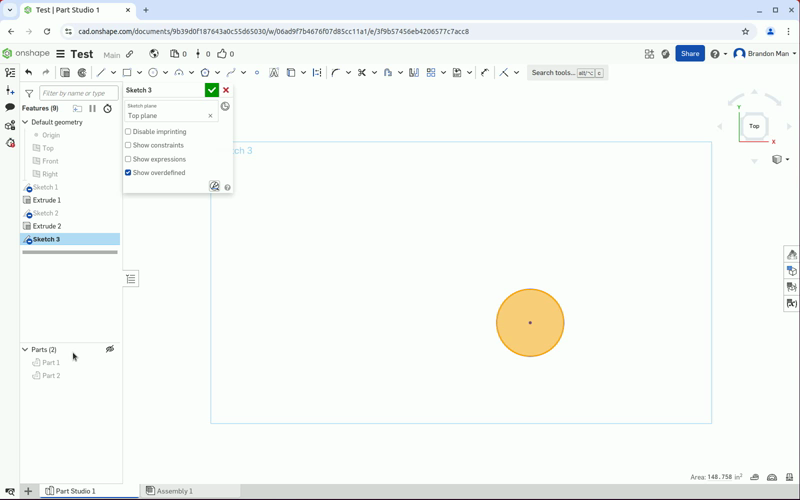
key(shift+e)
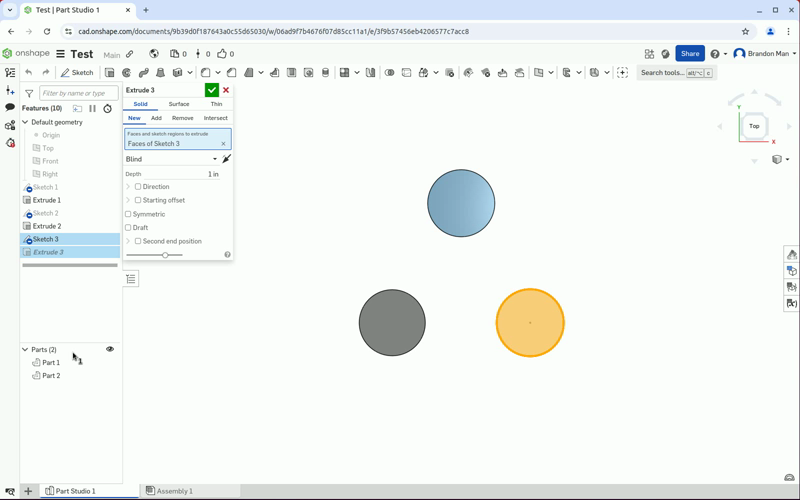
mouse_move(143, 106)
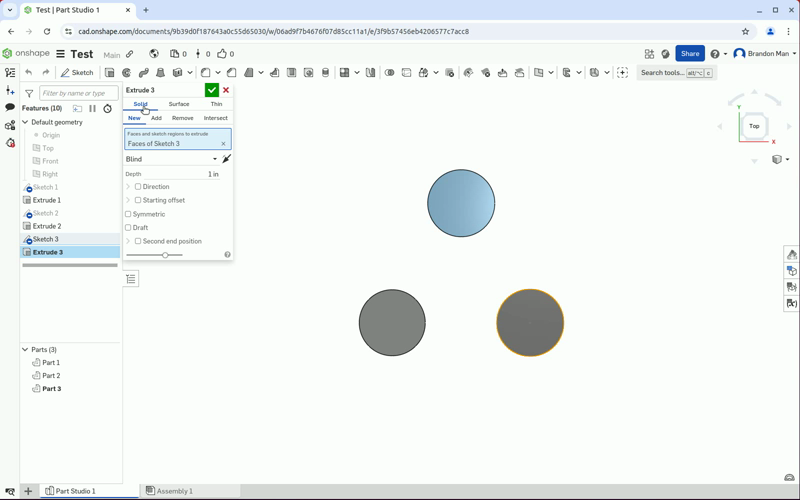
click(143, 106)
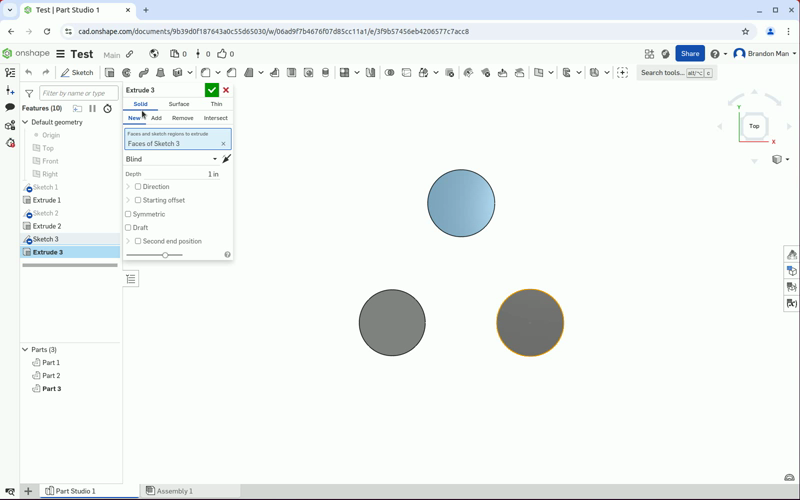
mouse_move(137, 120)
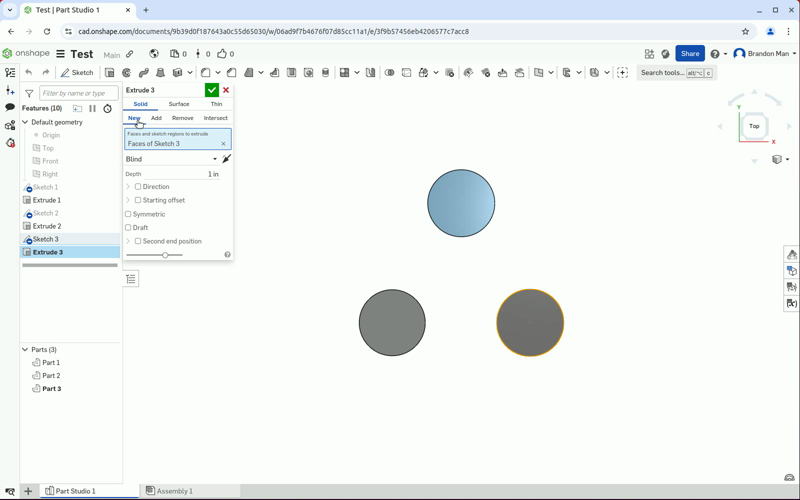
click(137, 120)
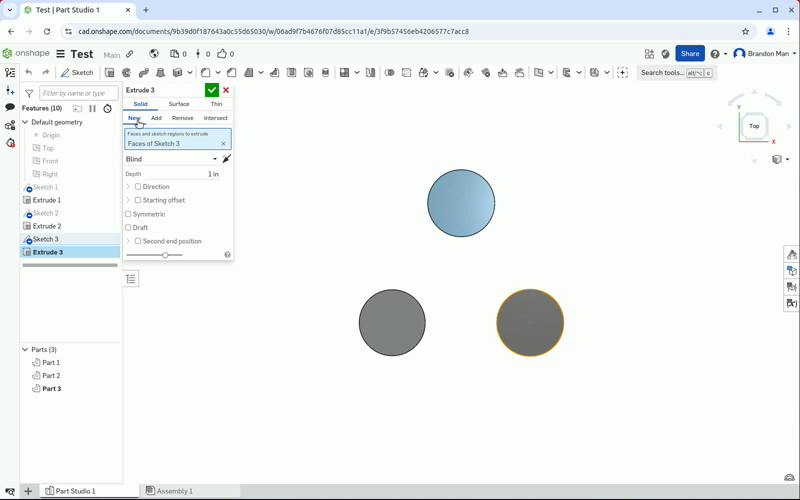
key(tab, 4)
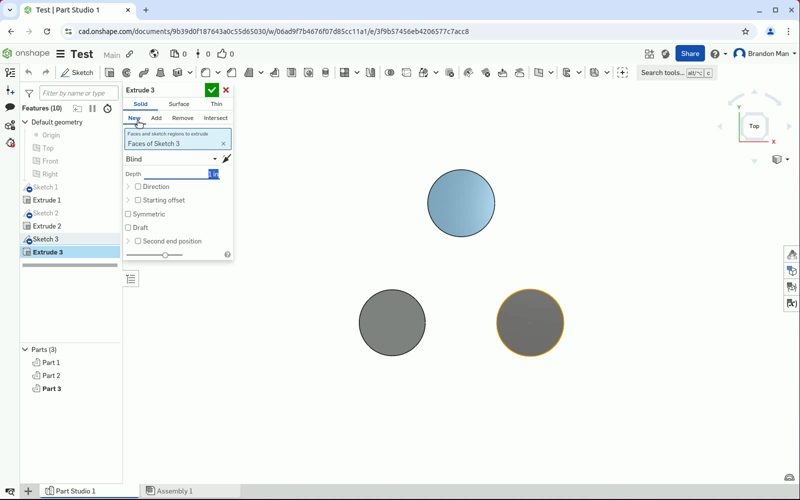
text(12.998)
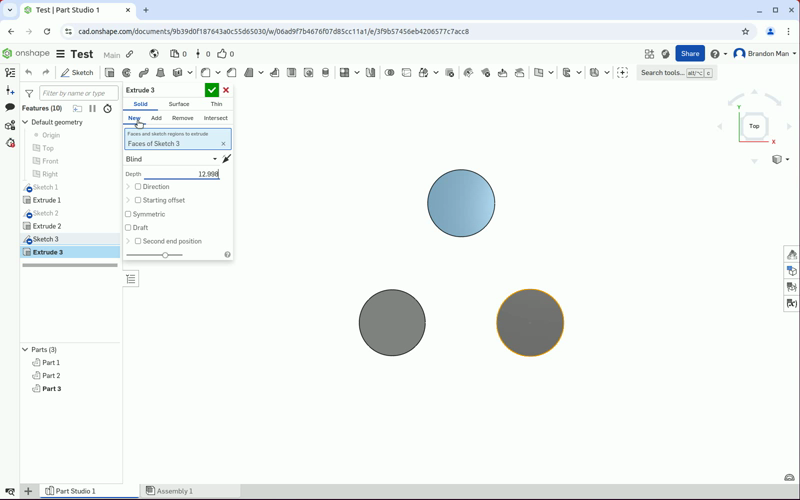
key(enter)
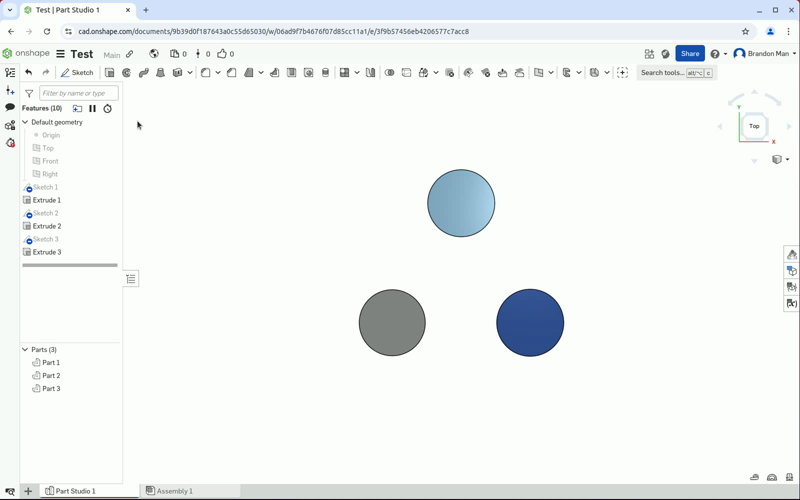
key(shift+h)
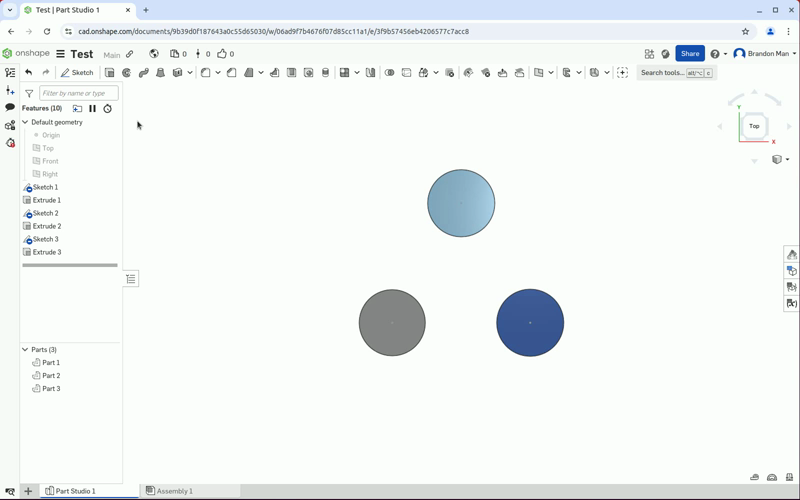
key(shift+h)
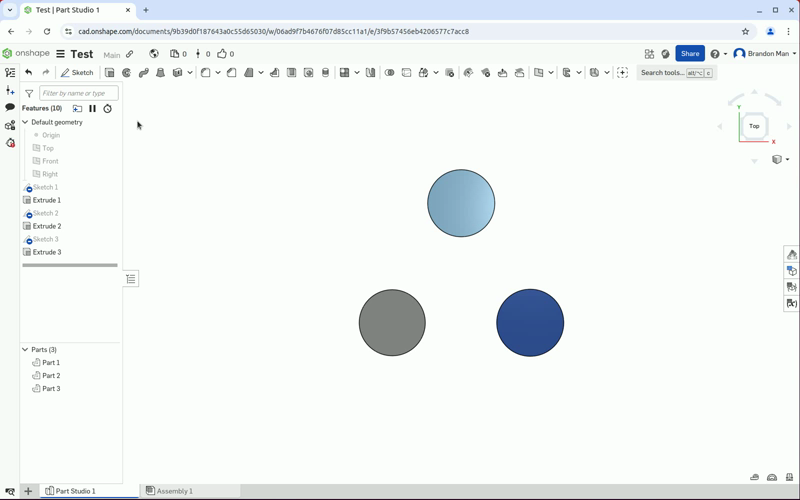
mouse_move(73, 189)
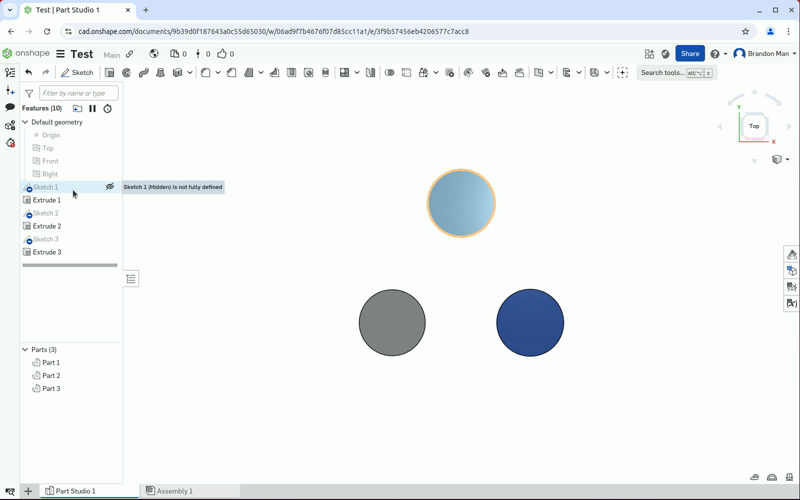
click(73, 189)
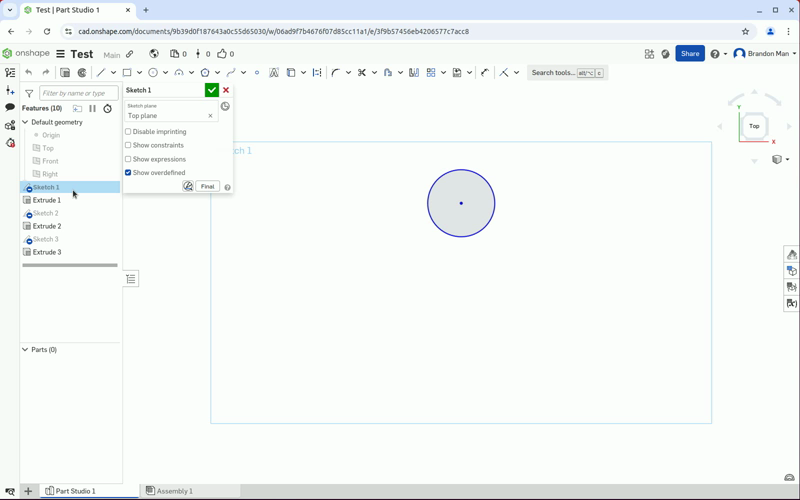
mouse_move(229, 92)
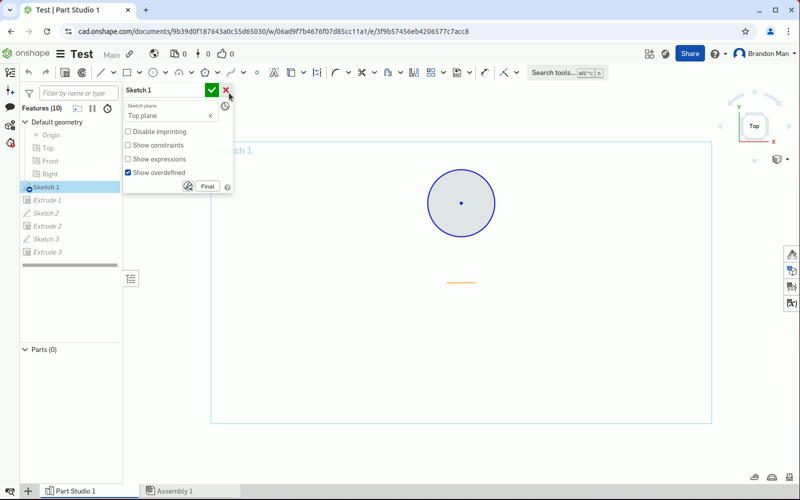
click(229, 92)
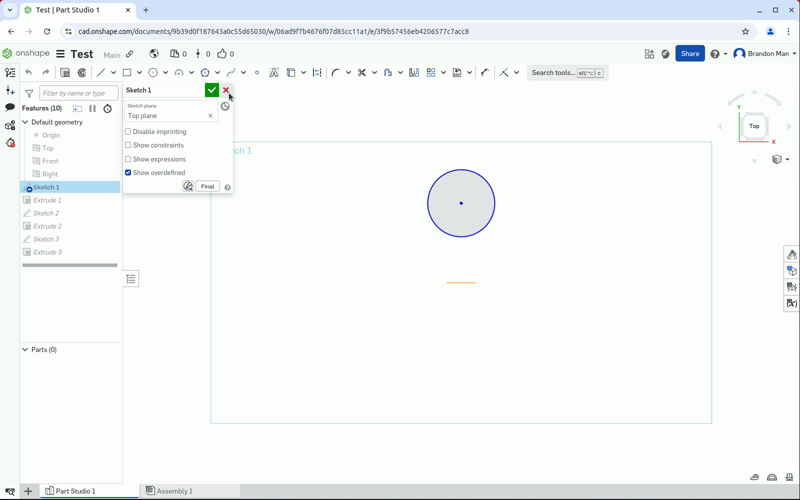
key(shift+s)
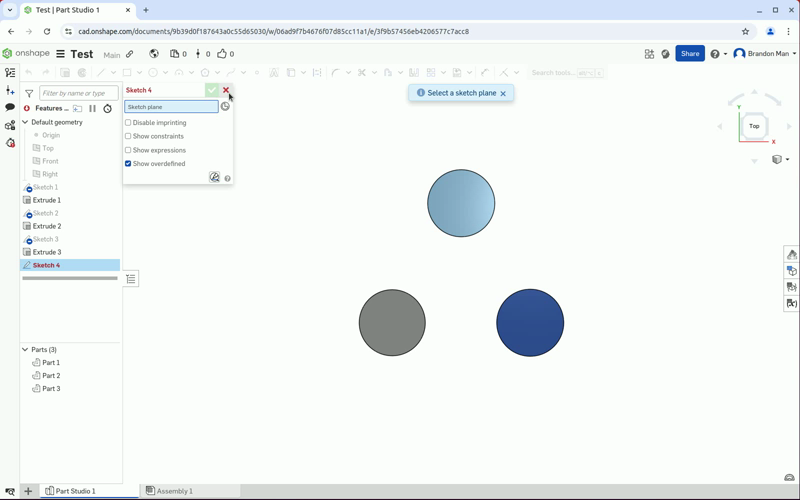
mouse_move(73, 150)
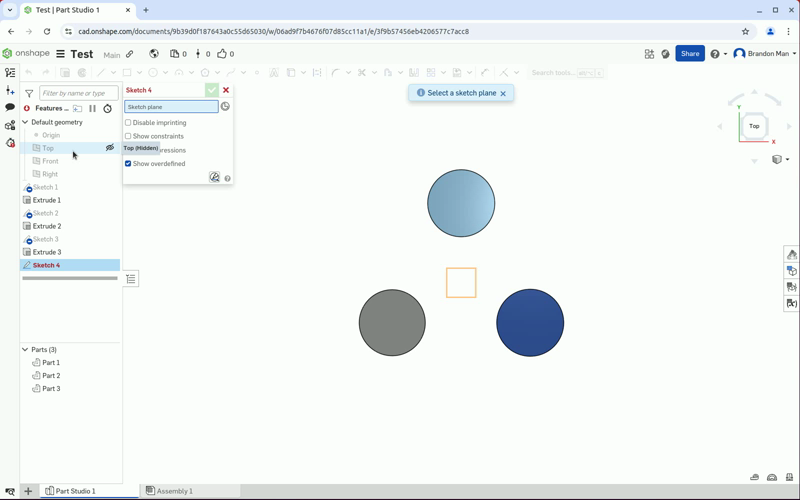
click(73, 150)
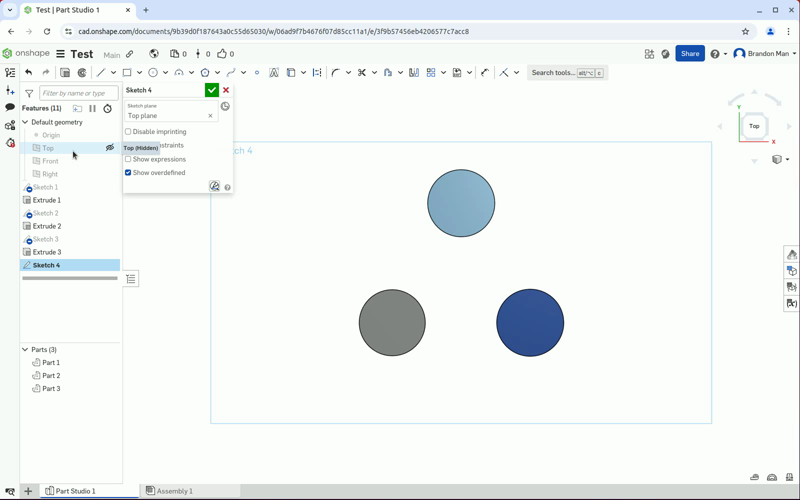
mouse_move(73, 352)
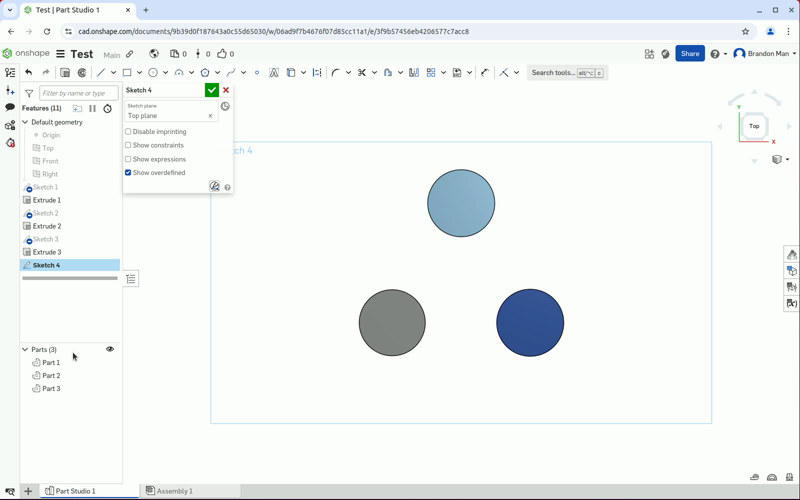
key(y)
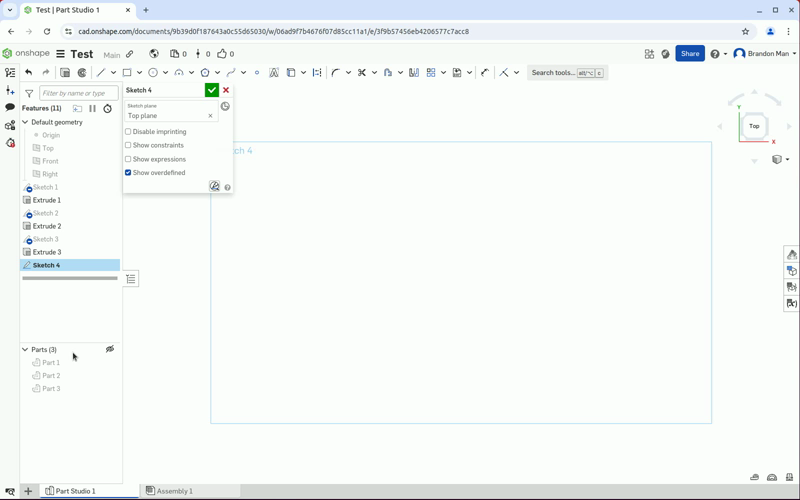
key(a)
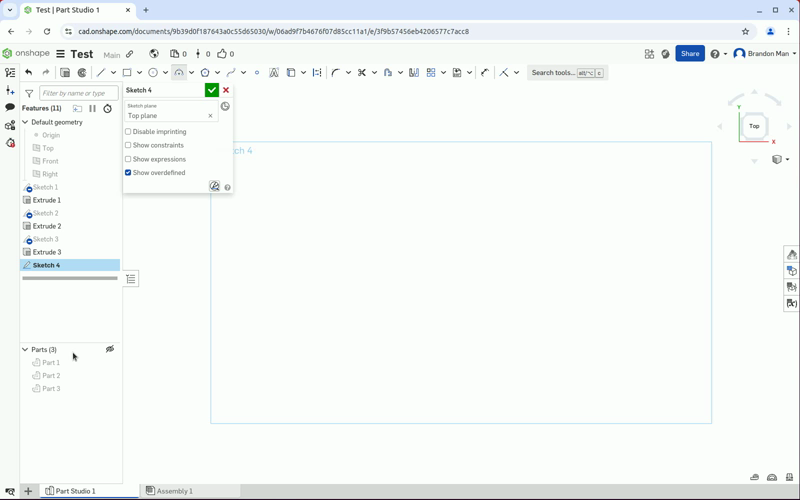
key_down(shift)
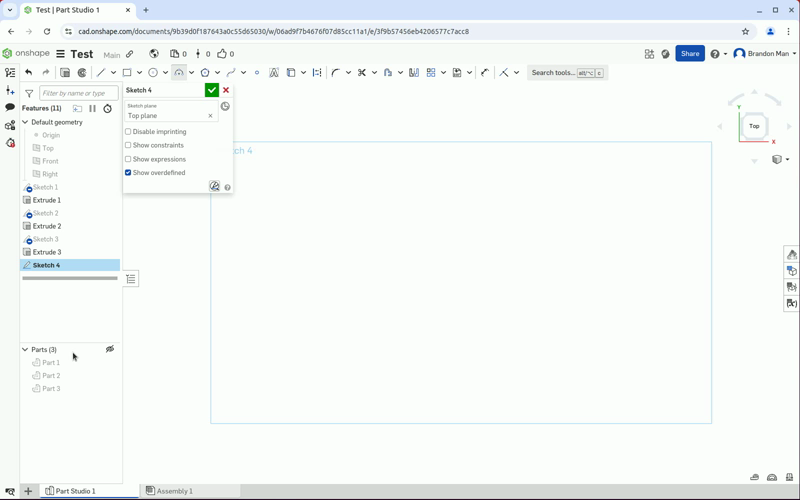
mouse_move(388, 290)
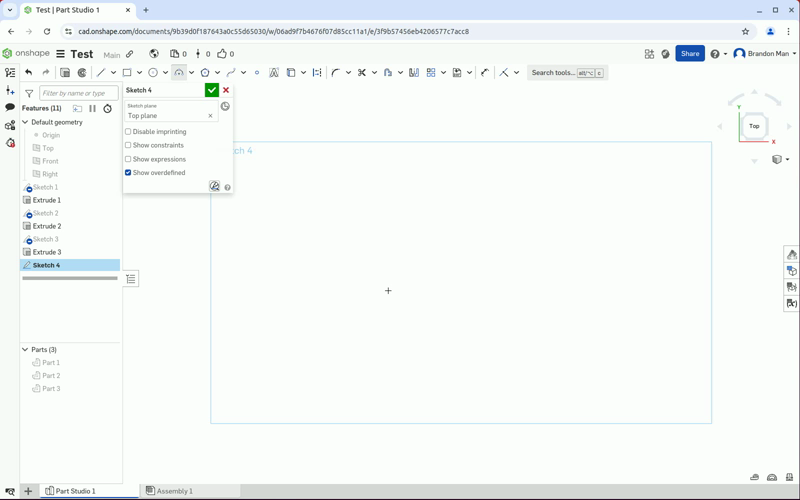
click(388, 290)
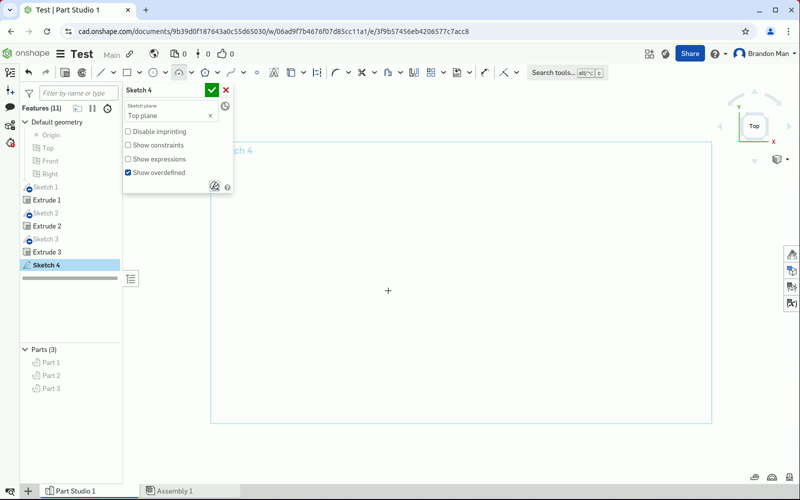
key_up(shift)
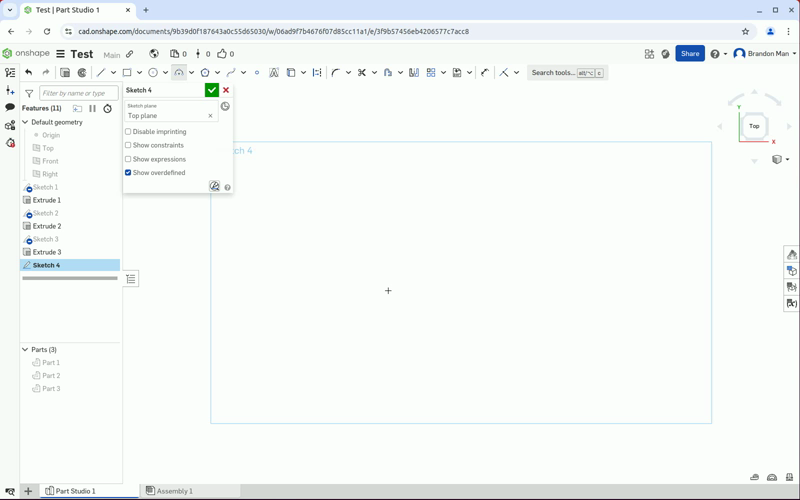
key_down(shift)
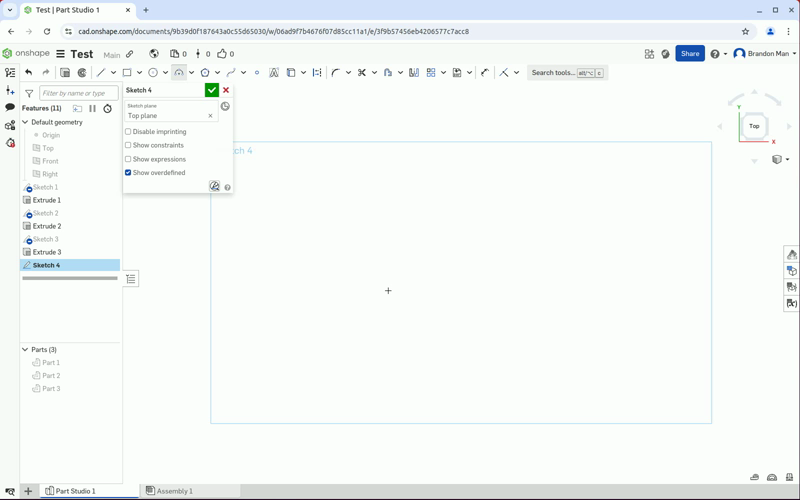
mouse_move(410, 348)
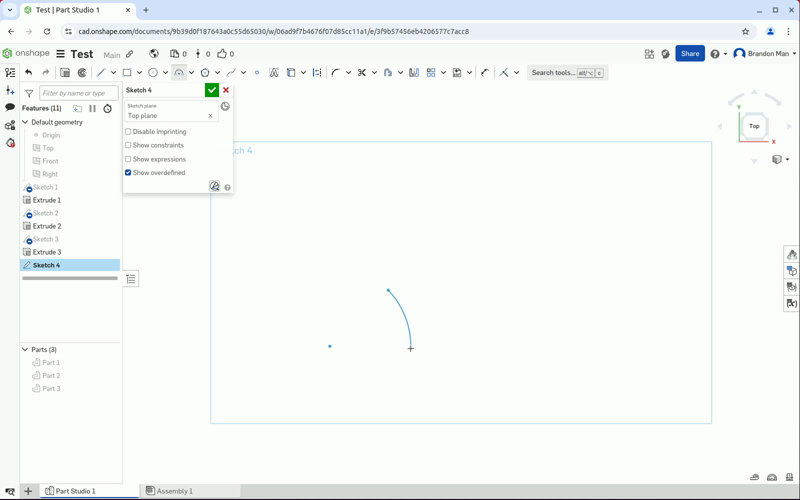
click(410, 348)
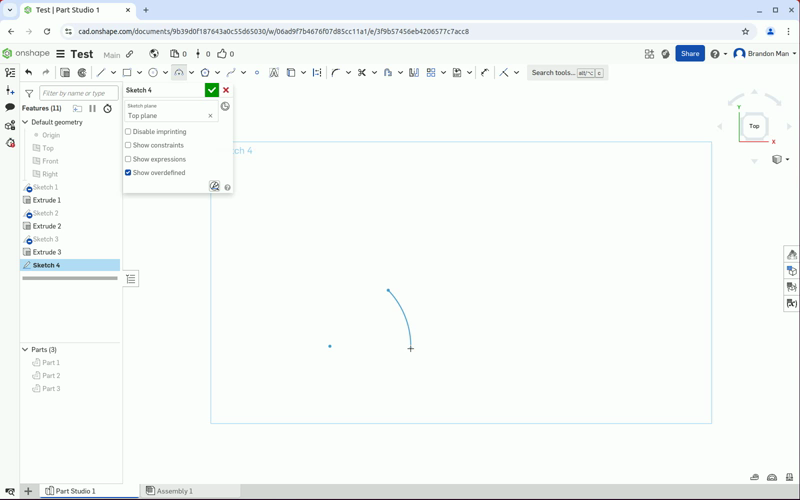
mouse_move(422, 310)
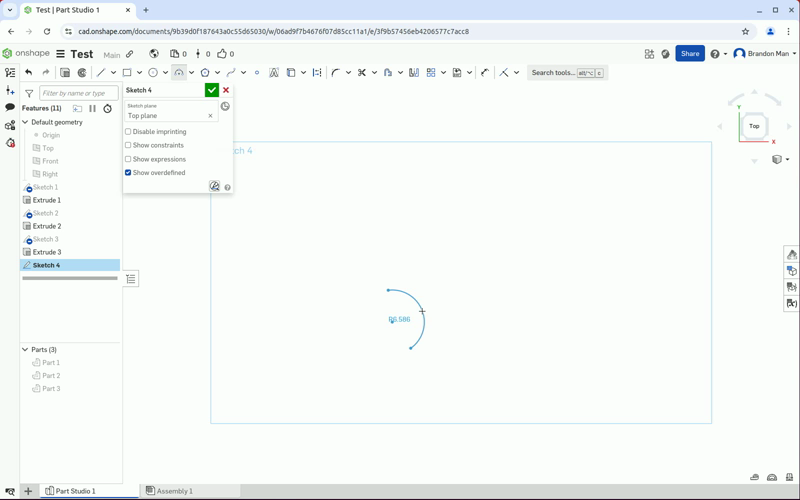
click(422, 310)
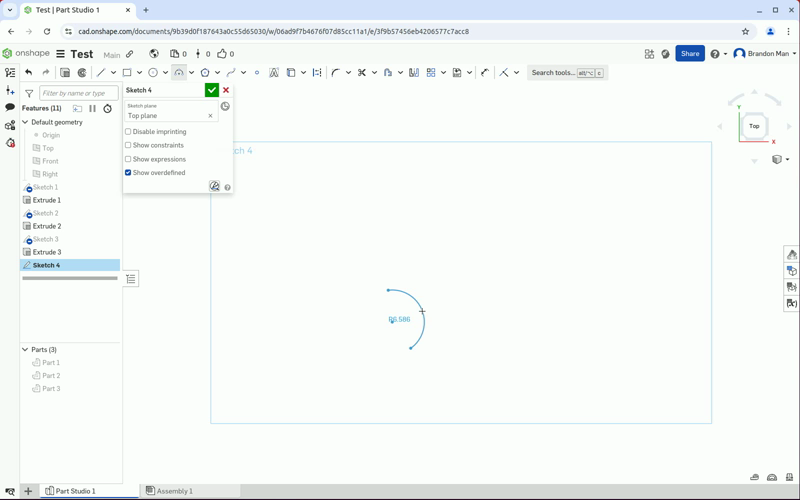
key_up(shift)
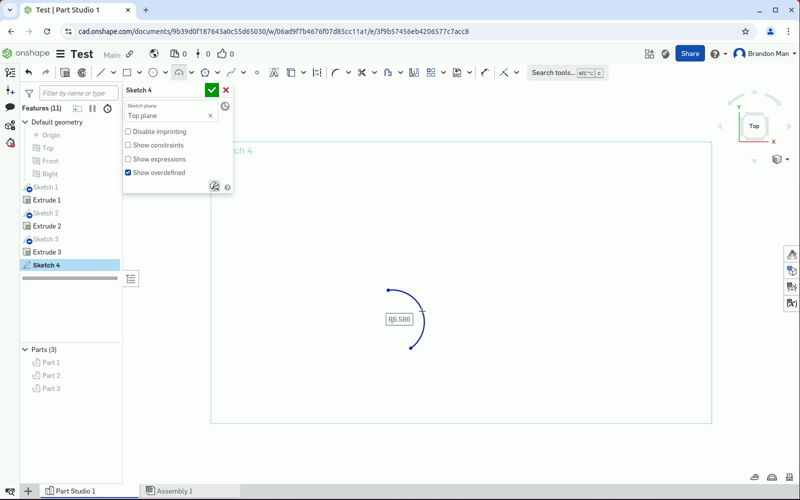
mouse_move(410, 348)
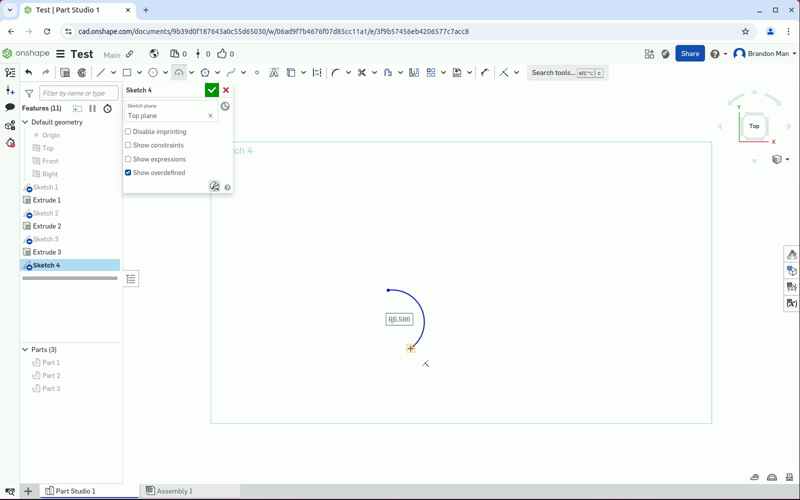
click(410, 348)
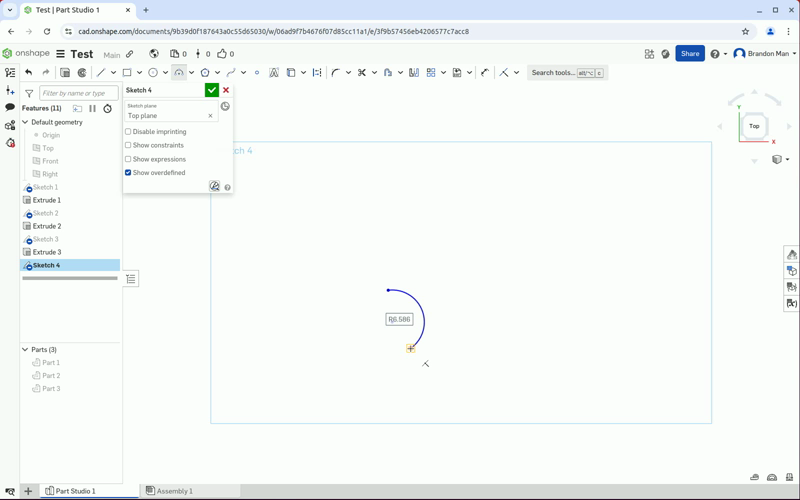
key_down(shift)
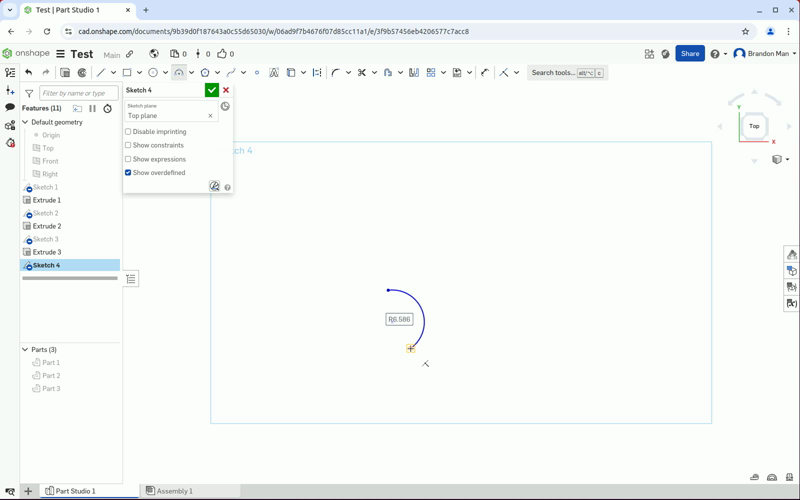
mouse_move(503, 342)
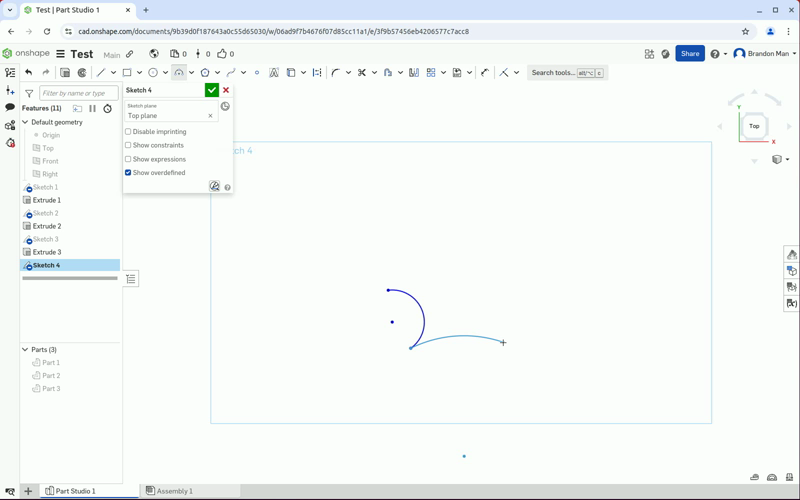
click(503, 342)
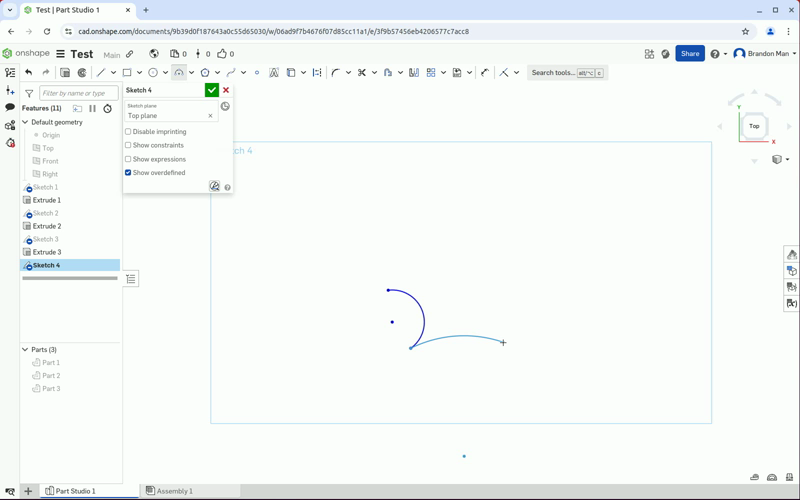
mouse_move(456, 336)
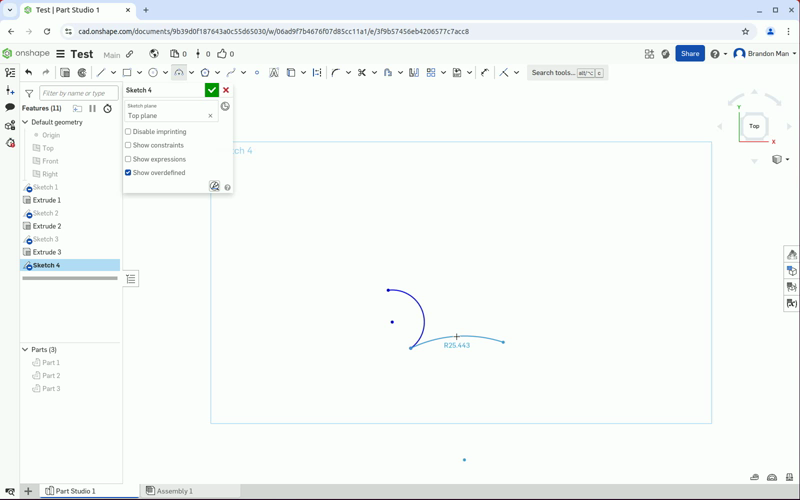
click(456, 336)
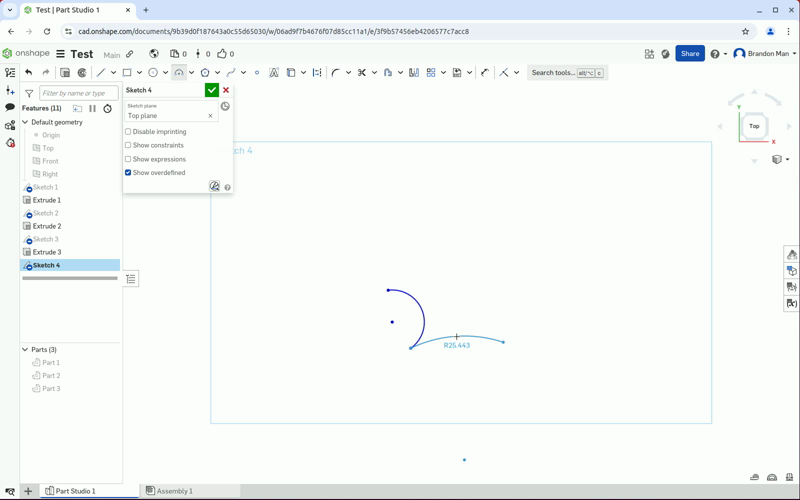
key_up(shift)
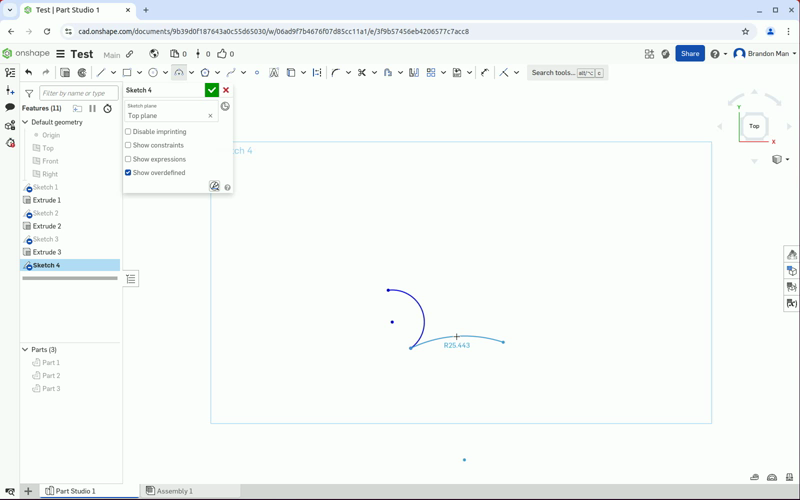
mouse_move(503, 342)
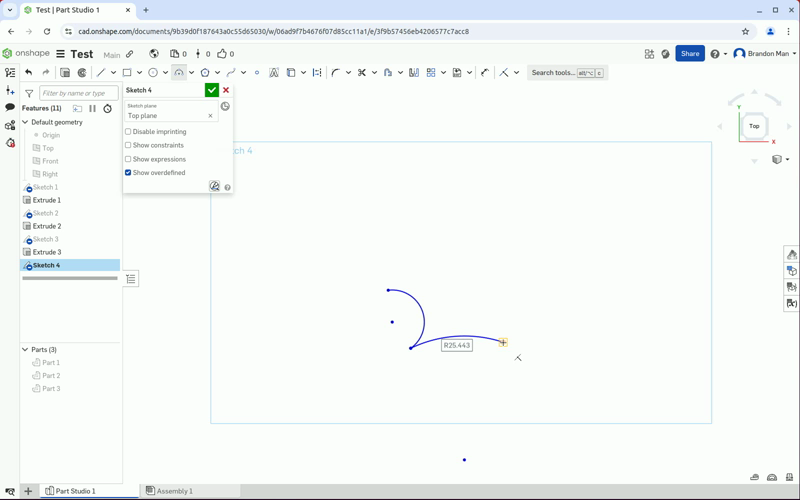
click(503, 342)
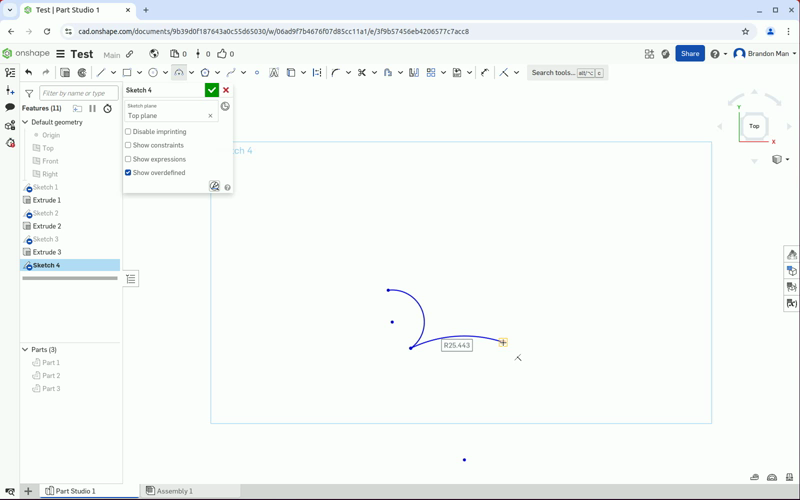
key_down(shift)
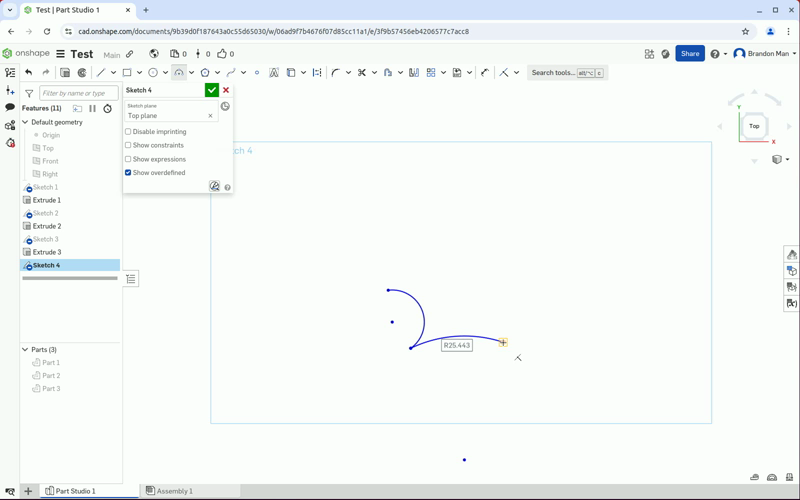
mouse_move(542, 293)
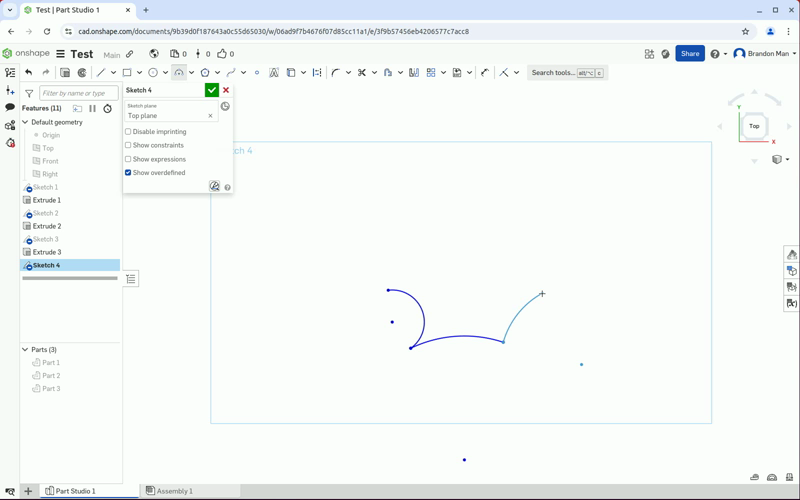
click(542, 293)
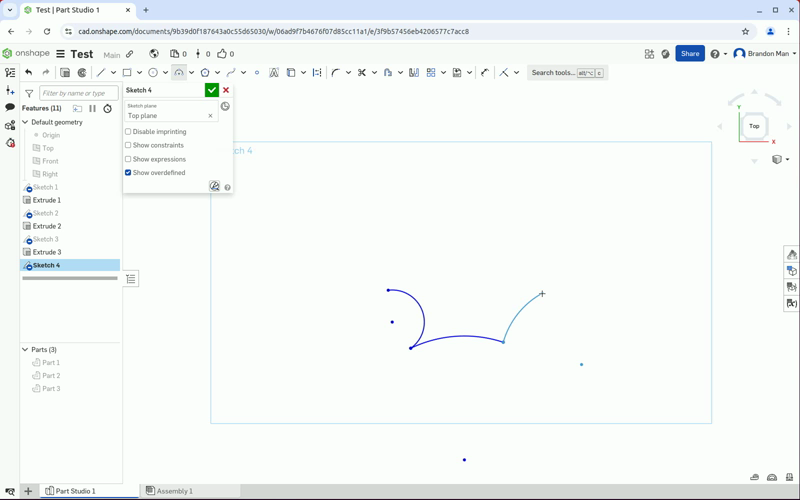
mouse_move(504, 302)
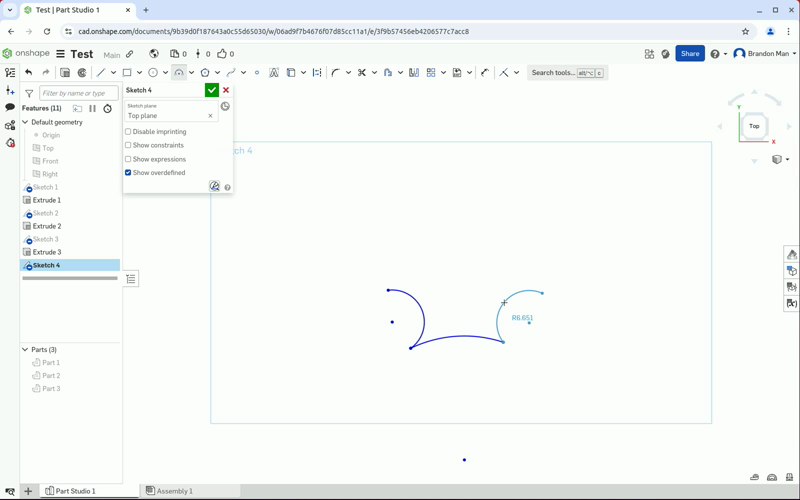
click(504, 302)
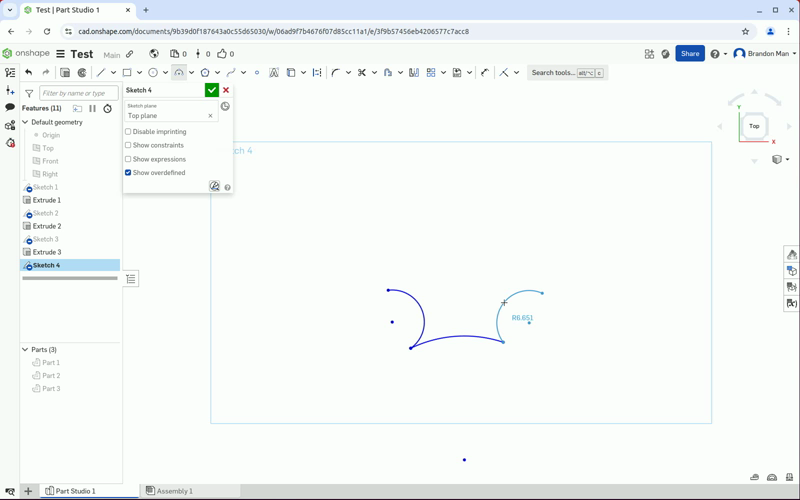
key_up(shift)
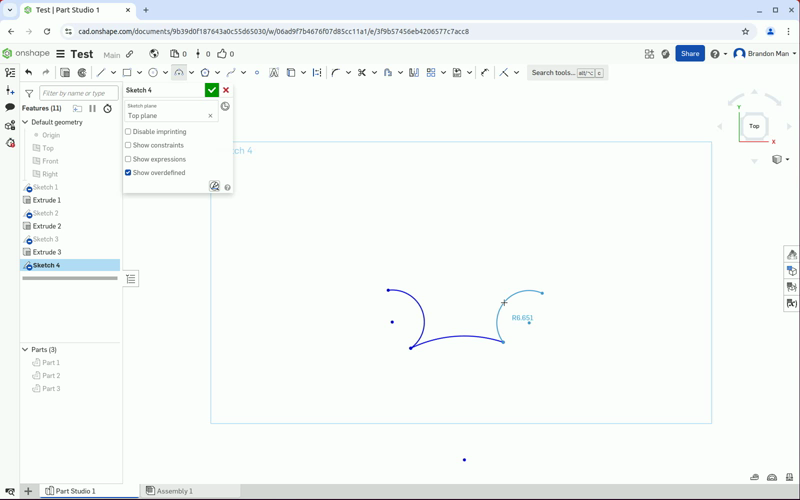
mouse_move(542, 293)
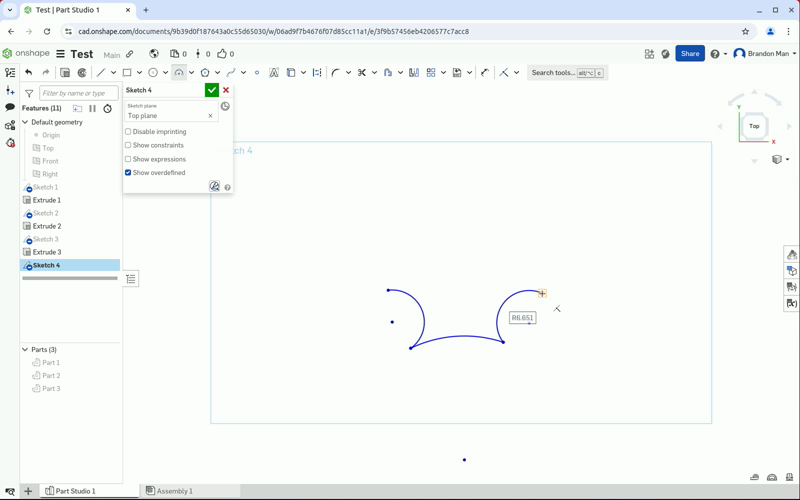
click(542, 293)
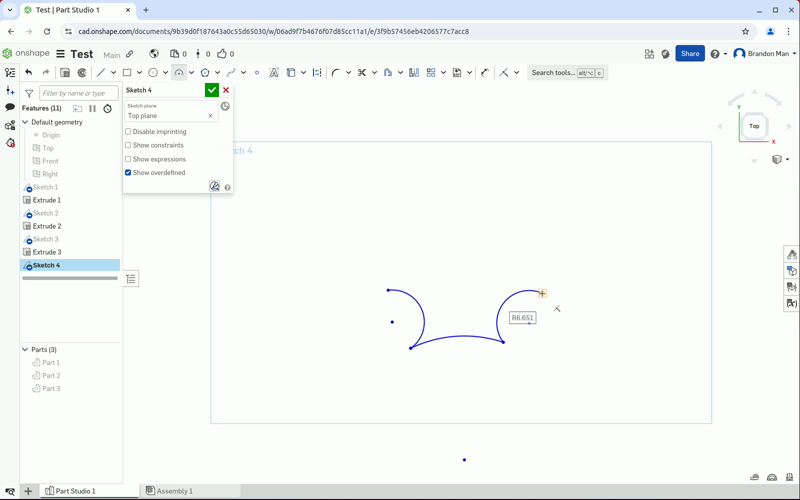
key_down(shift)
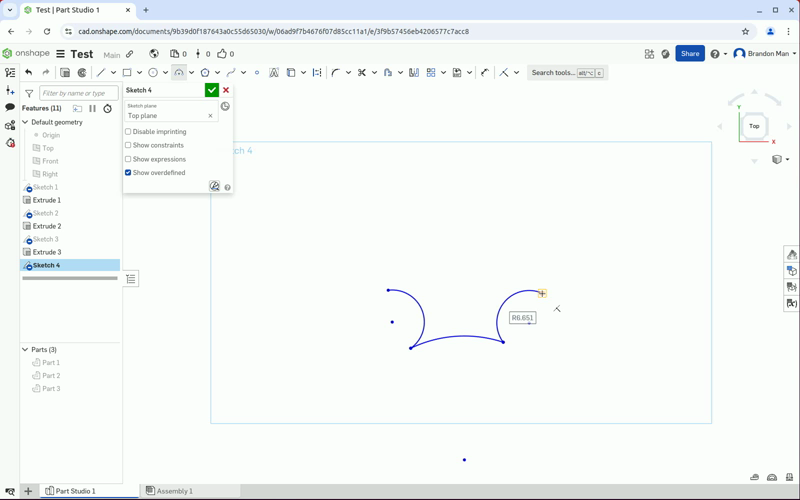
mouse_move(490, 216)
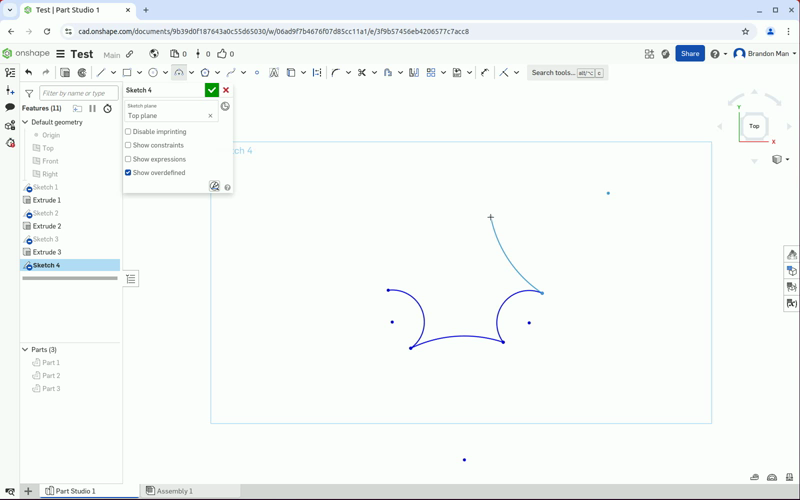
click(490, 216)
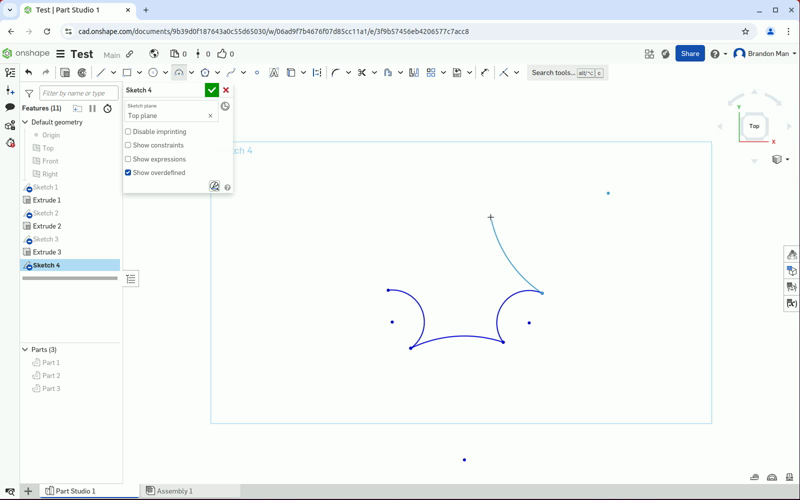
mouse_move(508, 260)
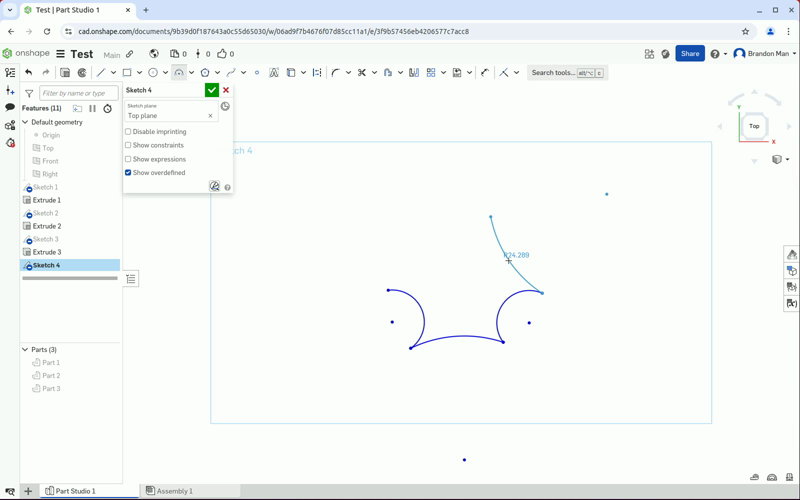
click(508, 260)
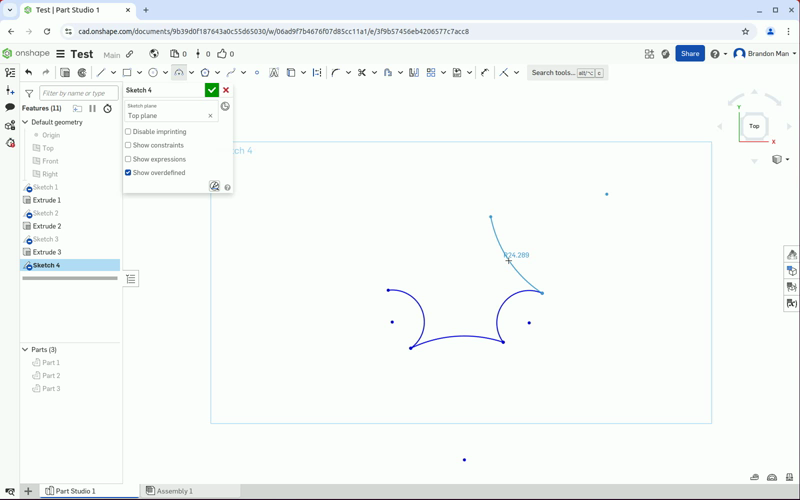
key_up(shift)
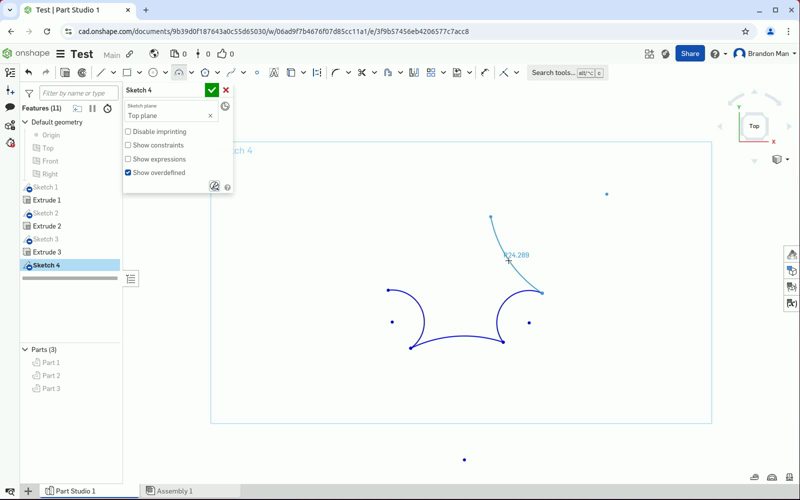
mouse_move(490, 216)
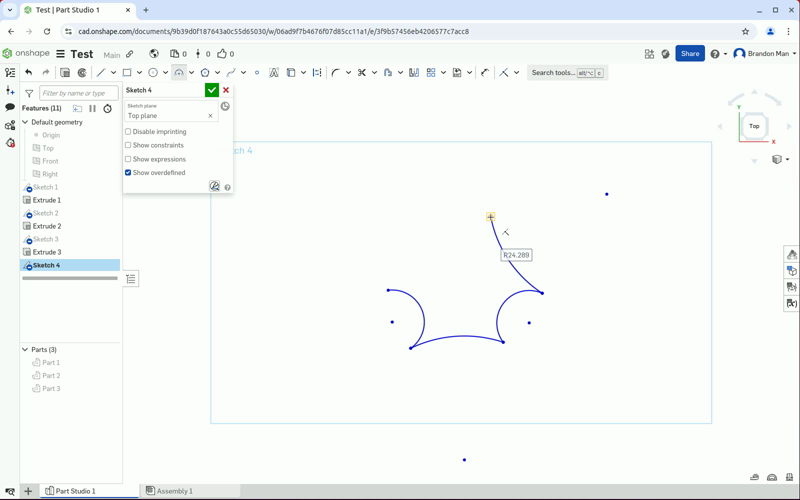
click(490, 216)
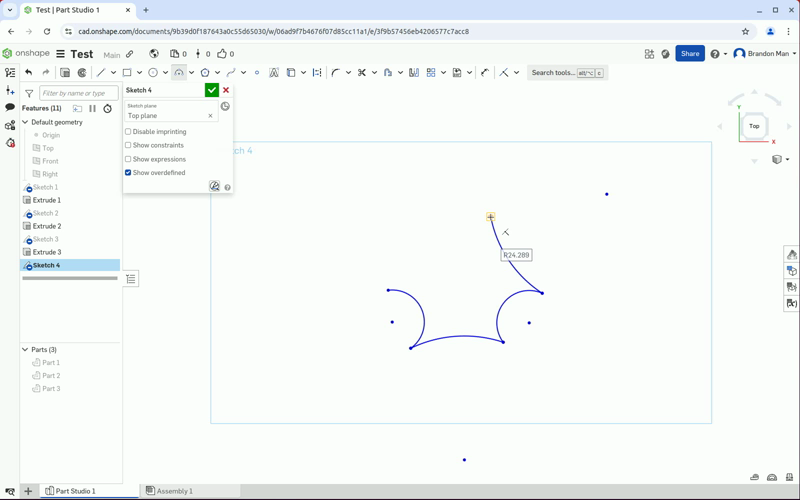
key_down(shift)
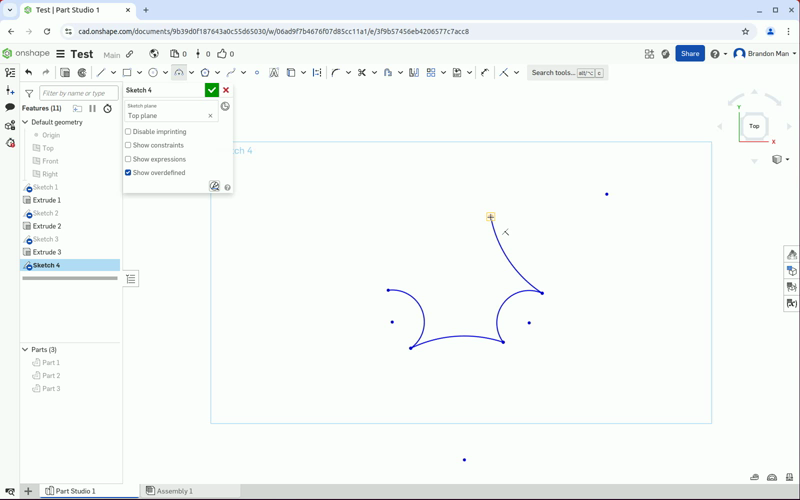
mouse_move(428, 205)
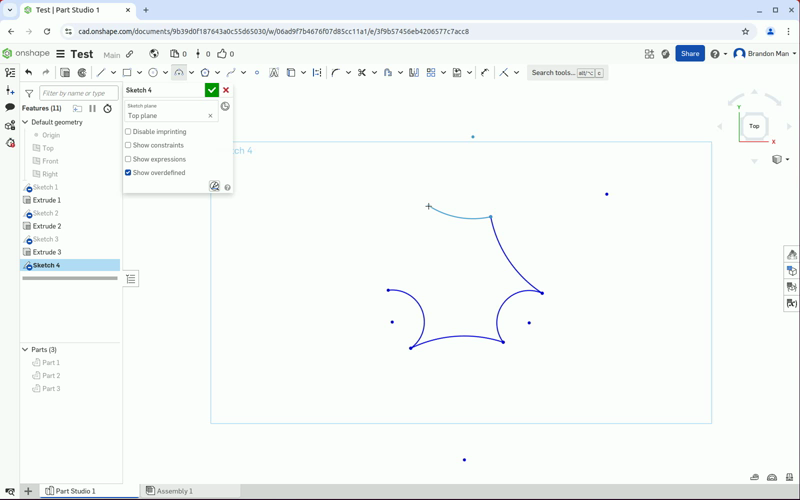
click(428, 205)
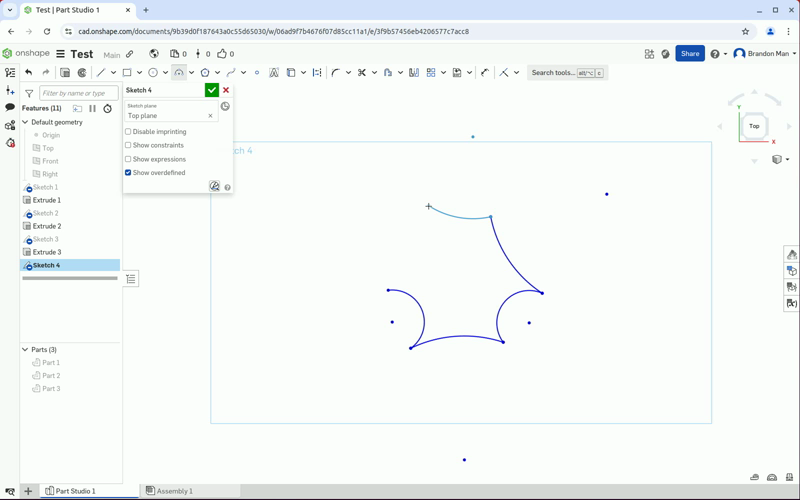
mouse_move(455, 234)
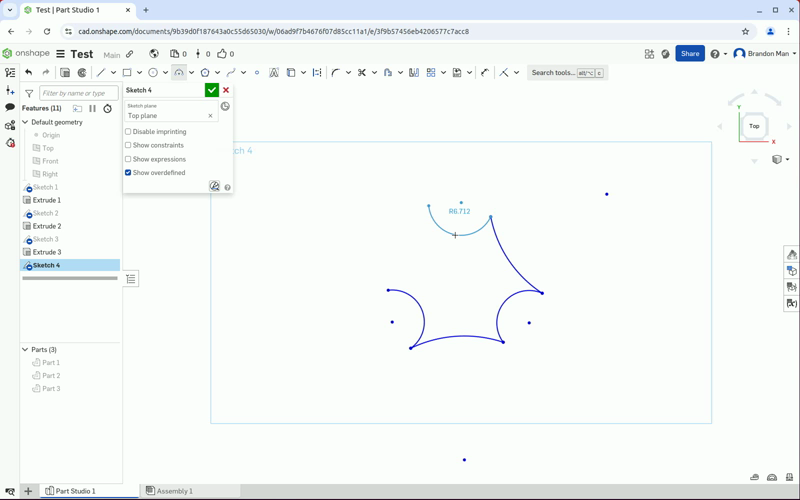
click(455, 234)
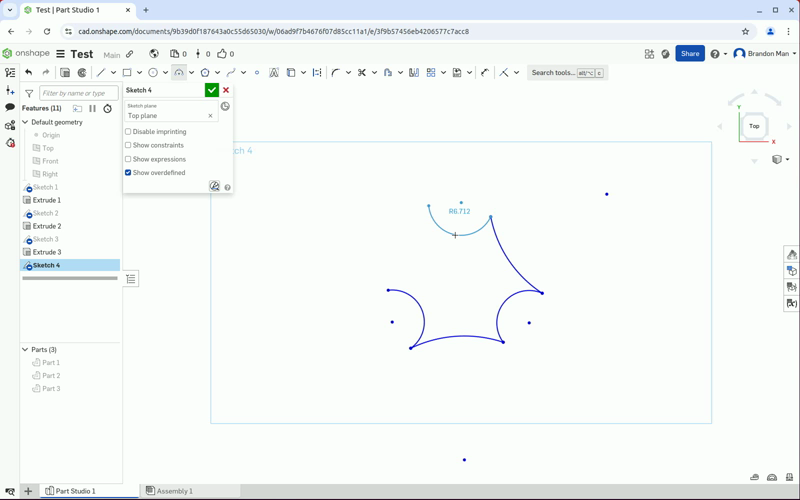
key_up(shift)
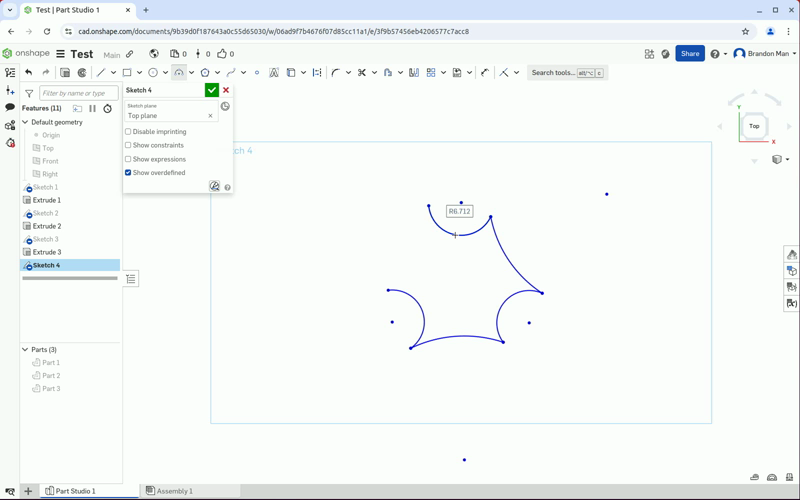
mouse_move(428, 205)
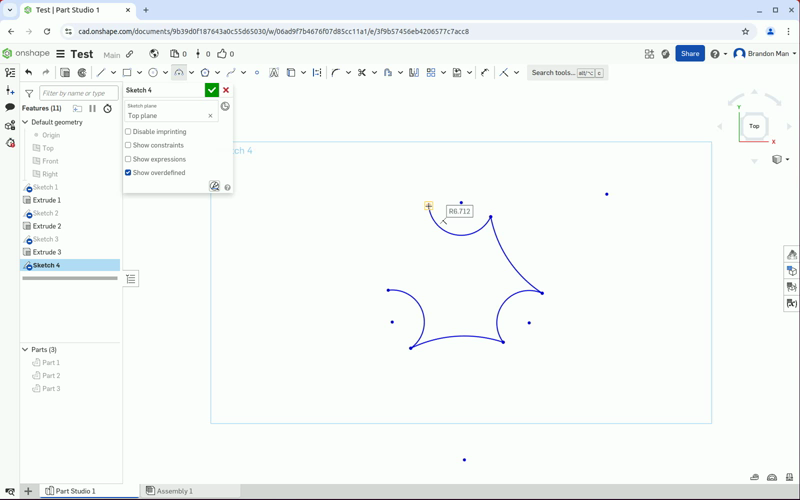
click(428, 205)
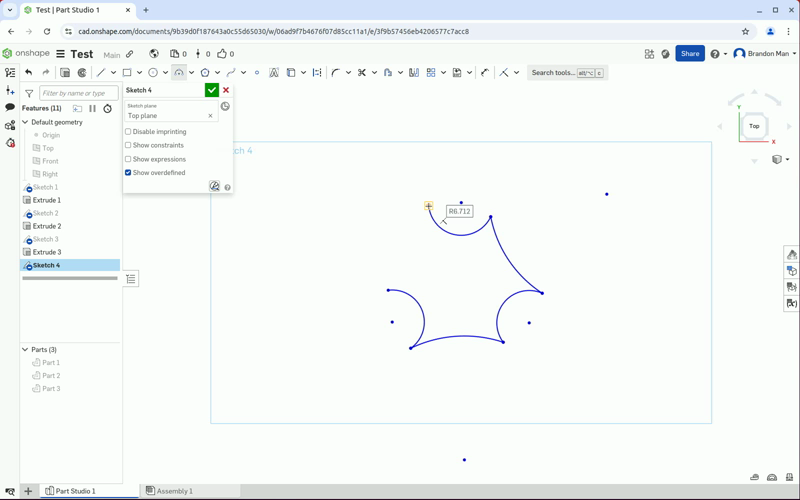
mouse_move(388, 290)
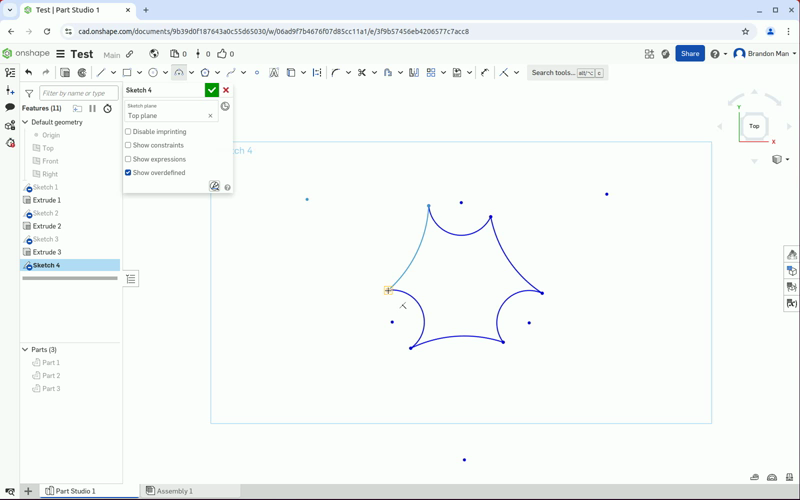
click(388, 290)
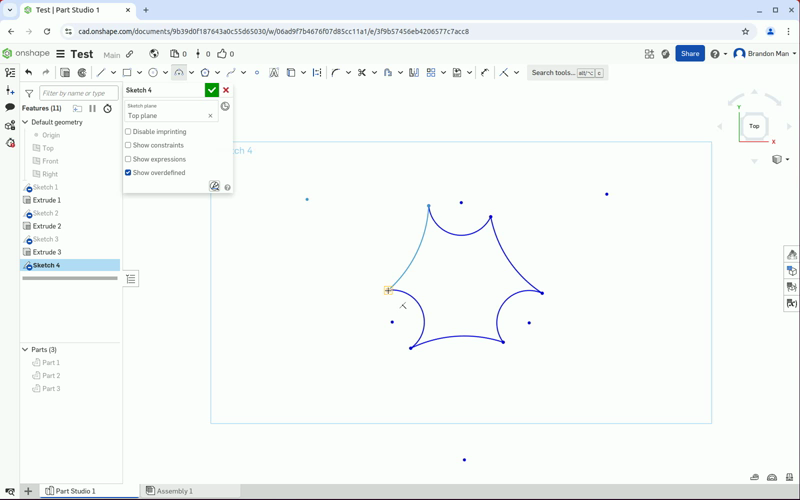
key_down(shift)
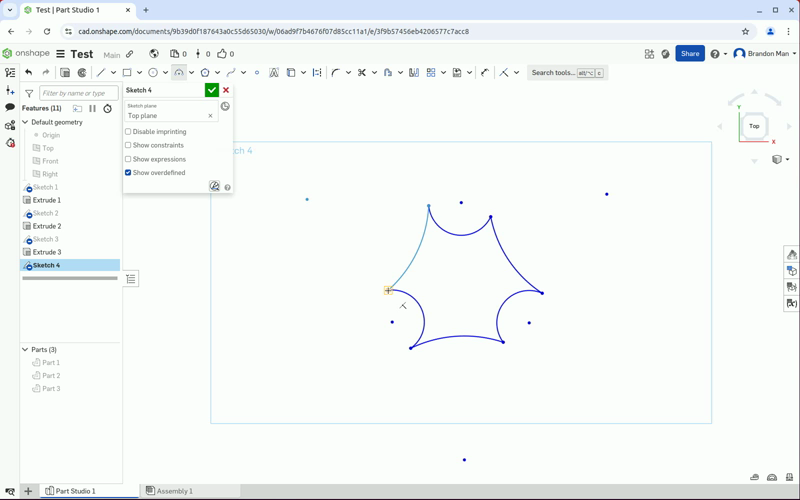
mouse_move(416, 251)
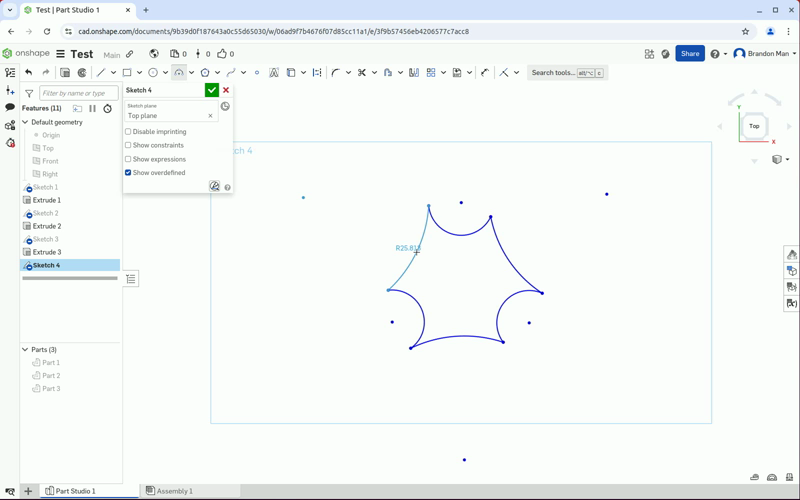
click(416, 251)
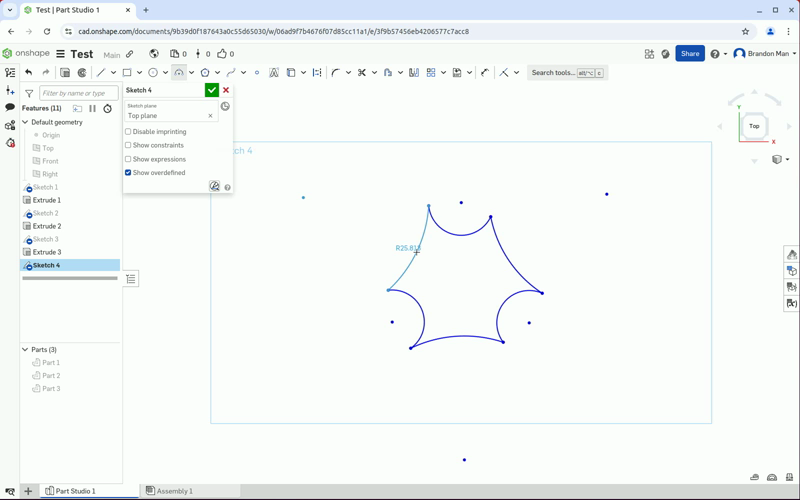
key_up(shift)
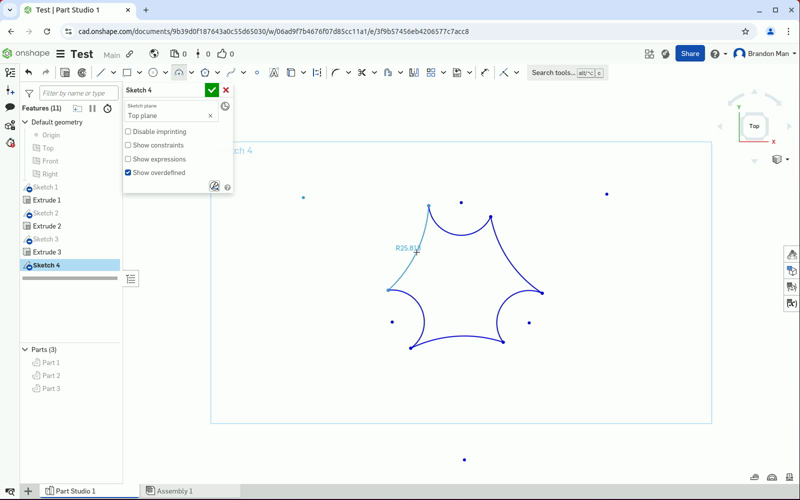
key(esc)
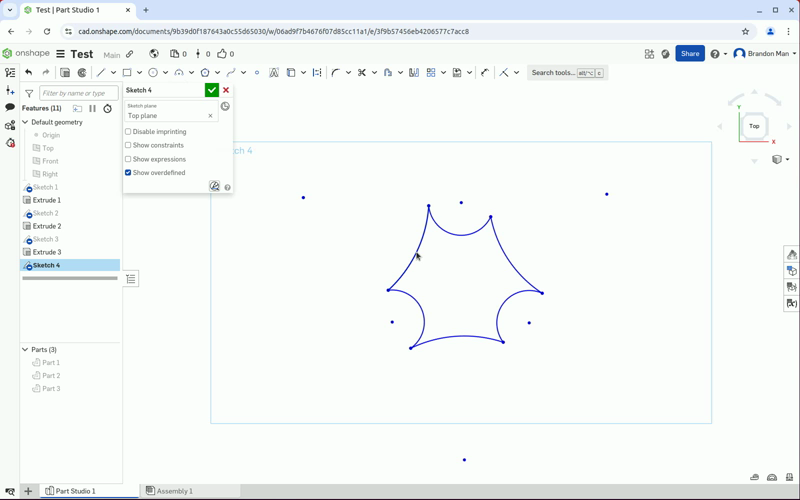
key(c)
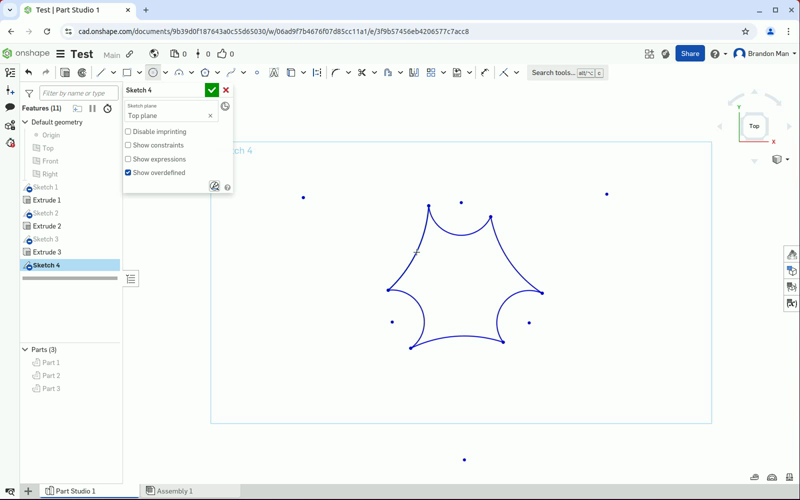
key_down(shift)
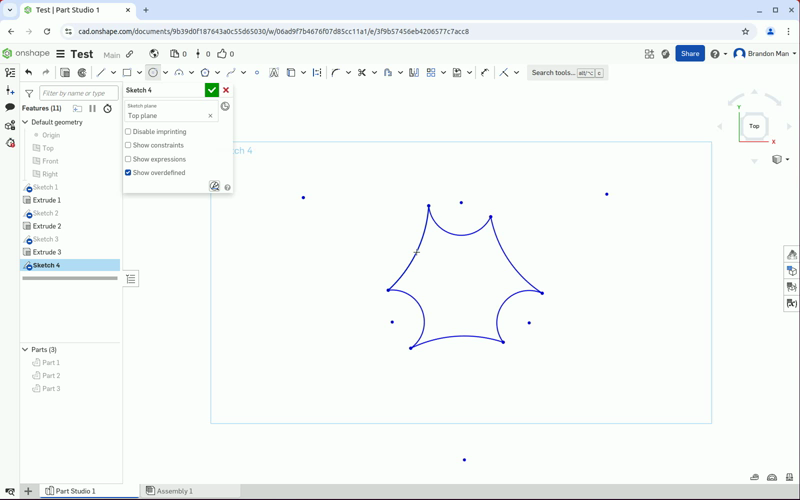
mouse_move(459, 281)
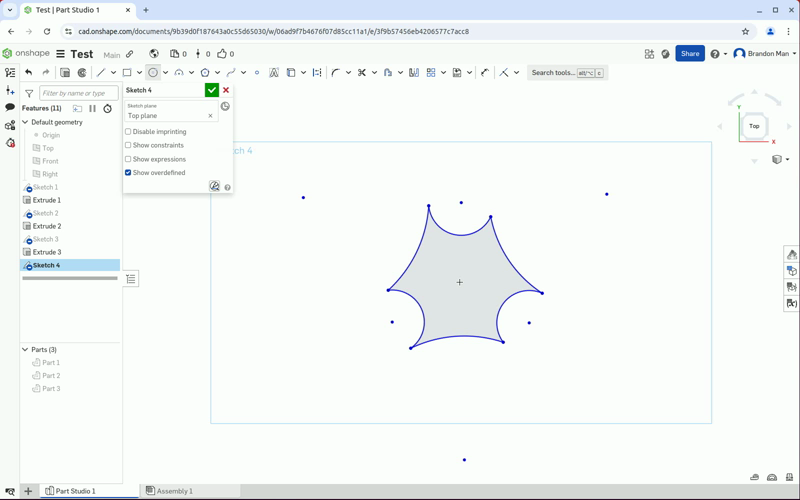
click(459, 281)
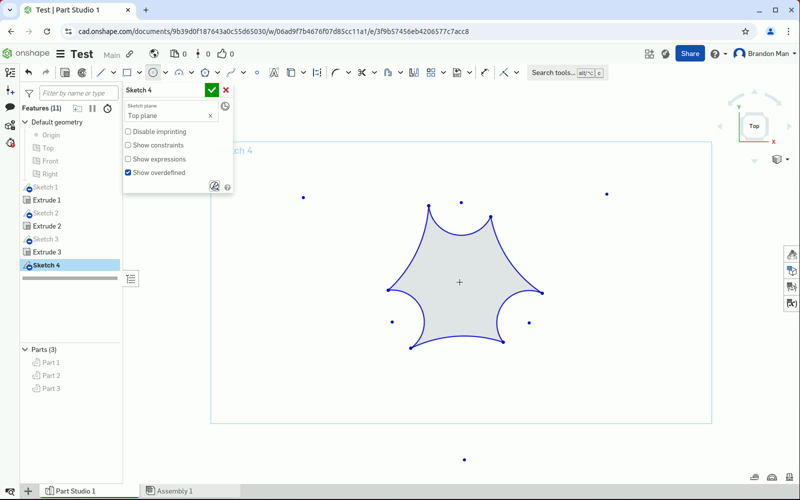
key_up(shift)
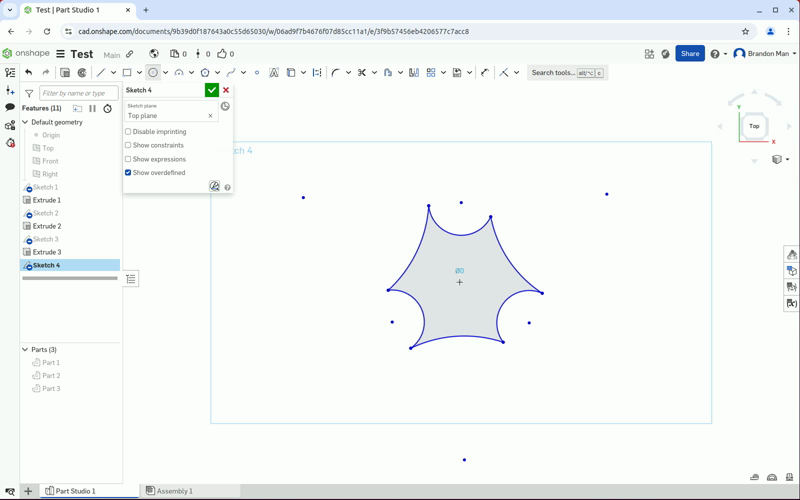
mouse_move(492, 281)
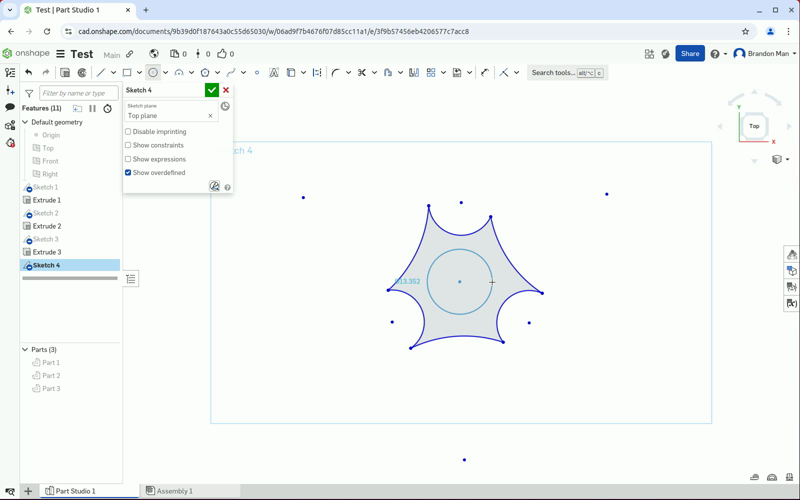
click(492, 281)
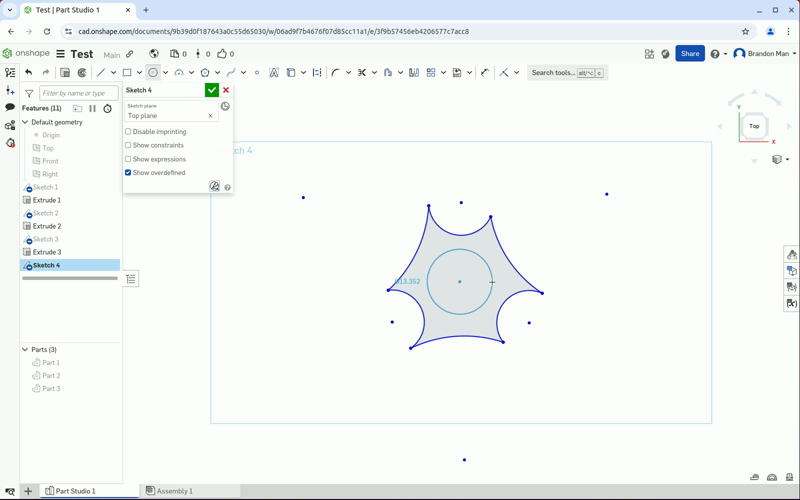
key(esc)
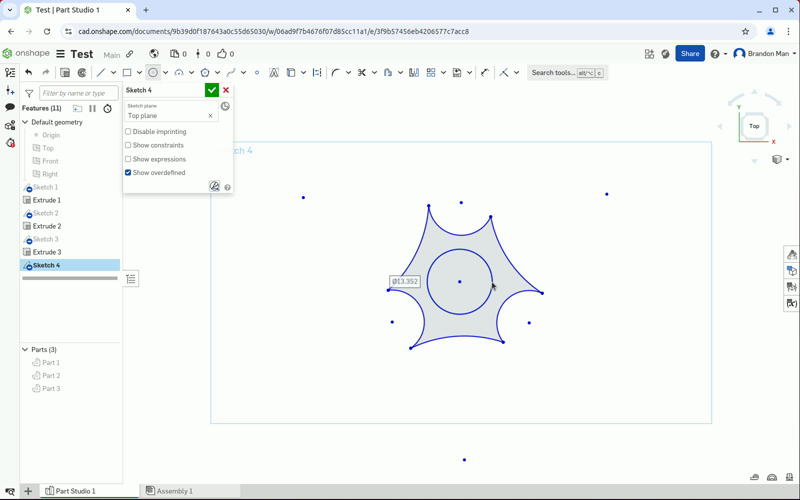
mouse_move(468, 243)
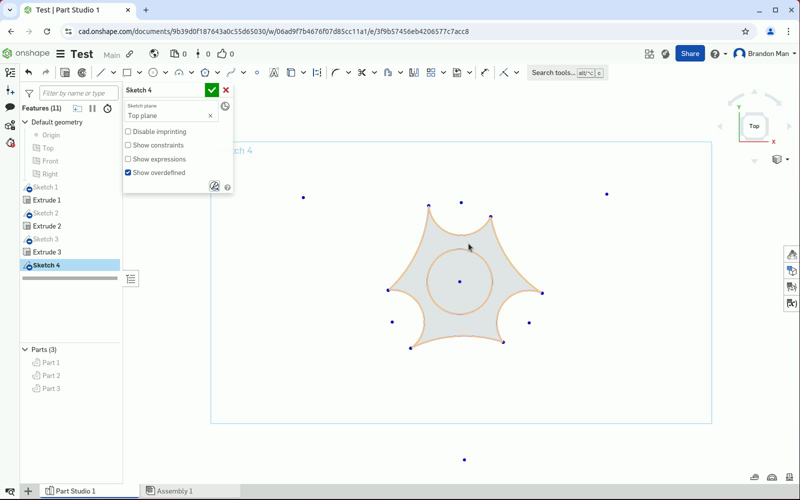
click(468, 243)
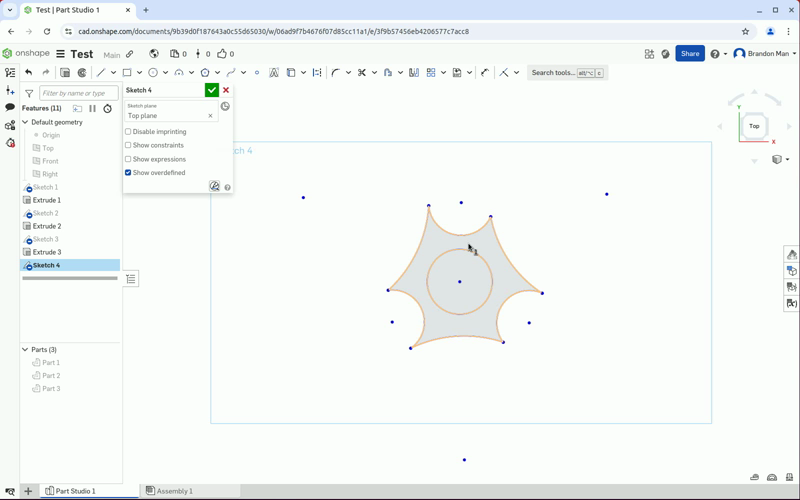
mouse_move(73, 352)
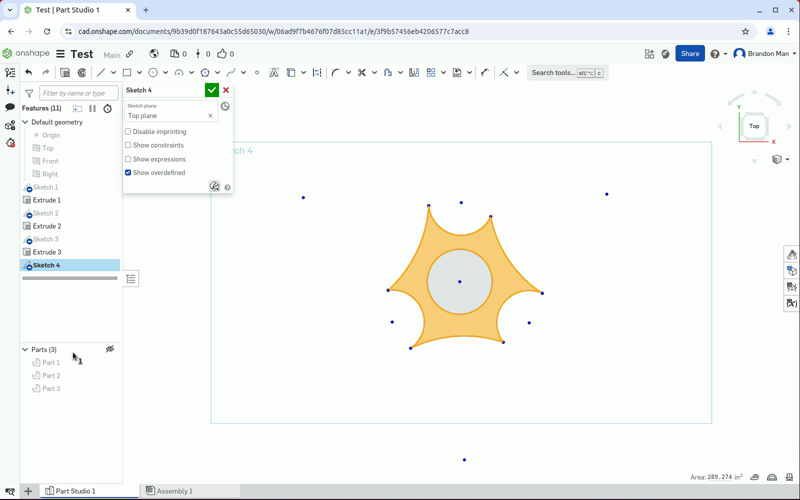
key(shift+y)
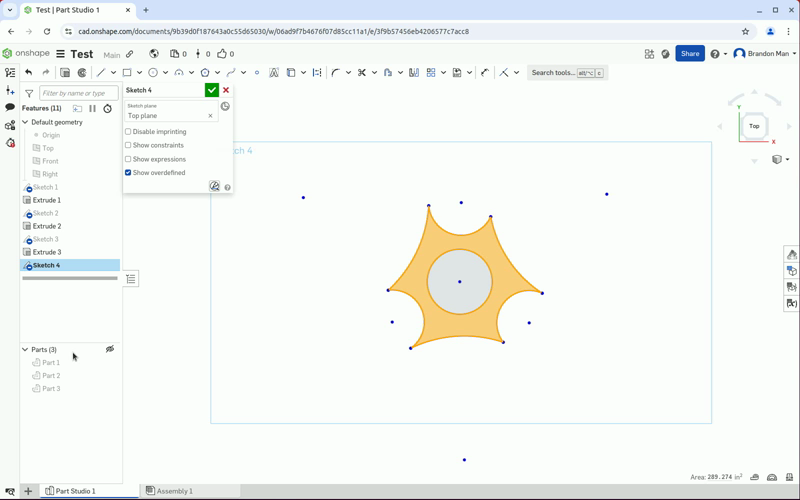
key(shift+e)
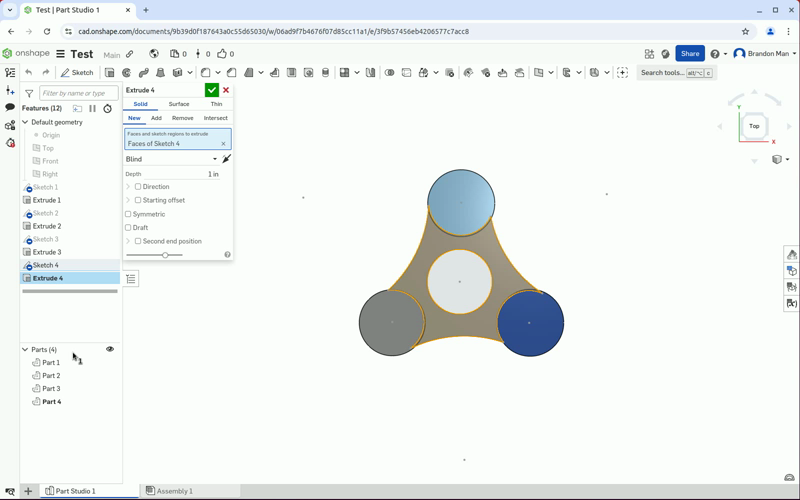
mouse_move(143, 106)
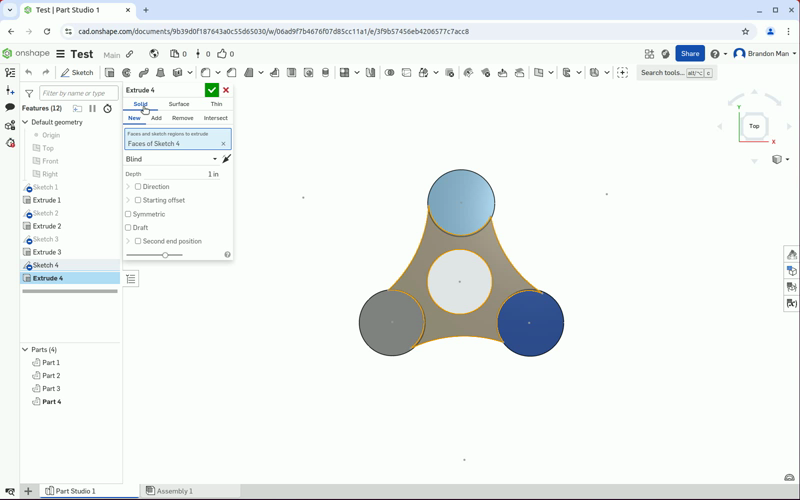
click(143, 106)
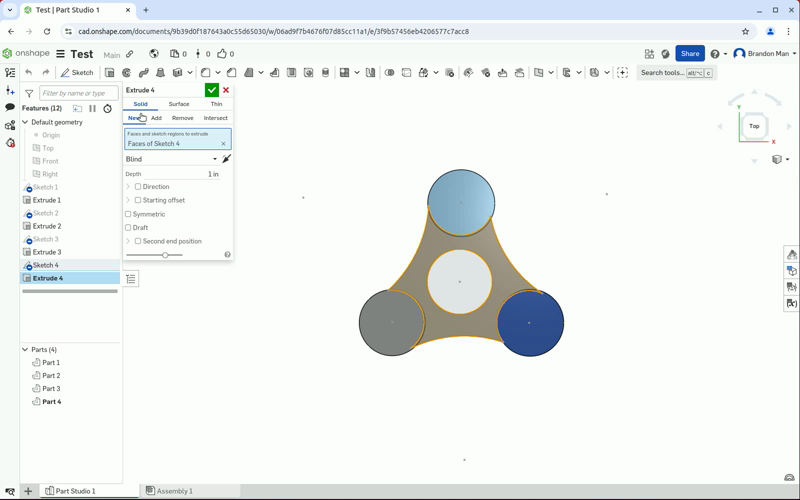
mouse_move(137, 120)
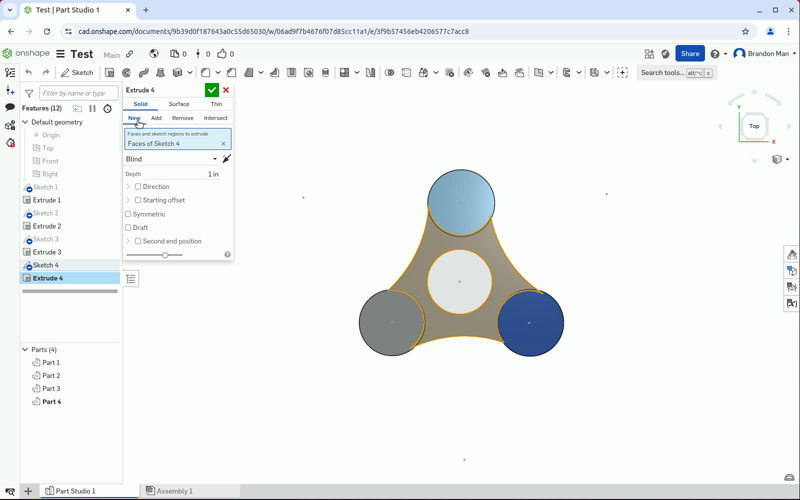
click(137, 120)
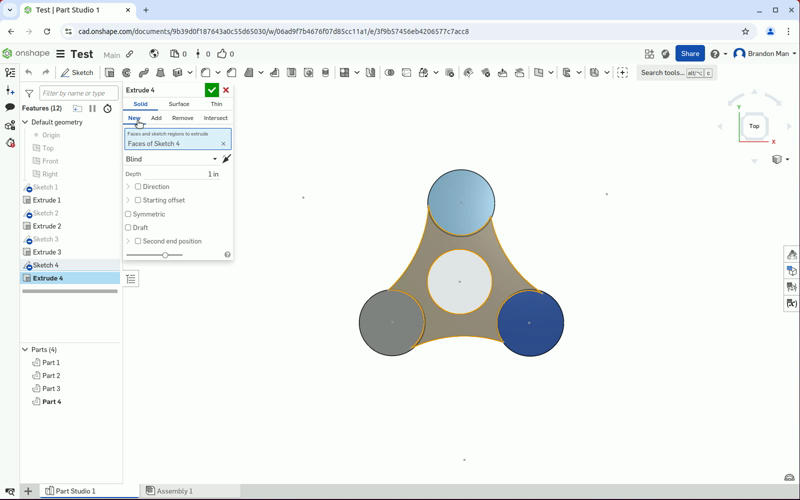
key(tab, 4)
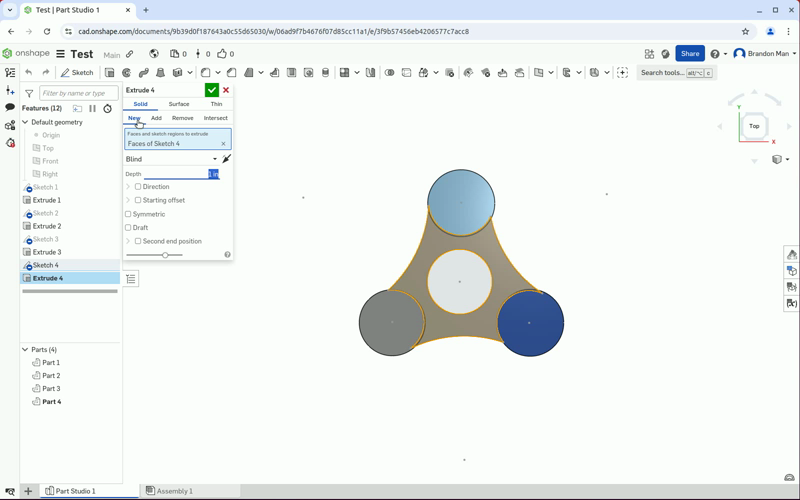
text(12.998)
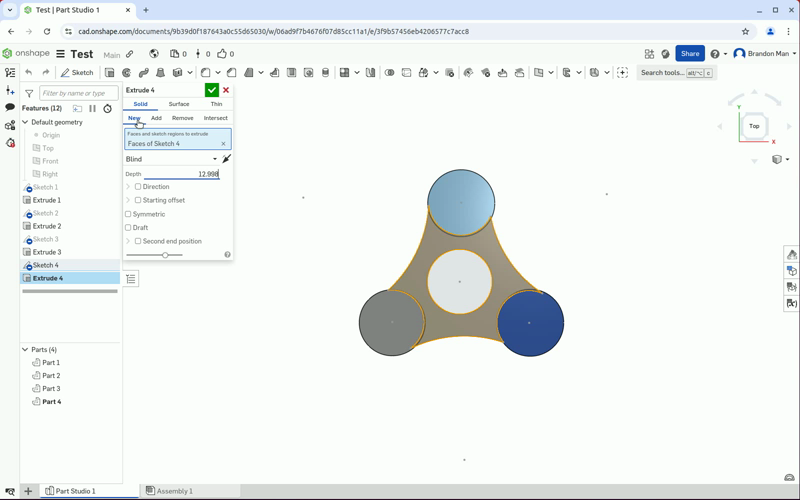
key(enter)
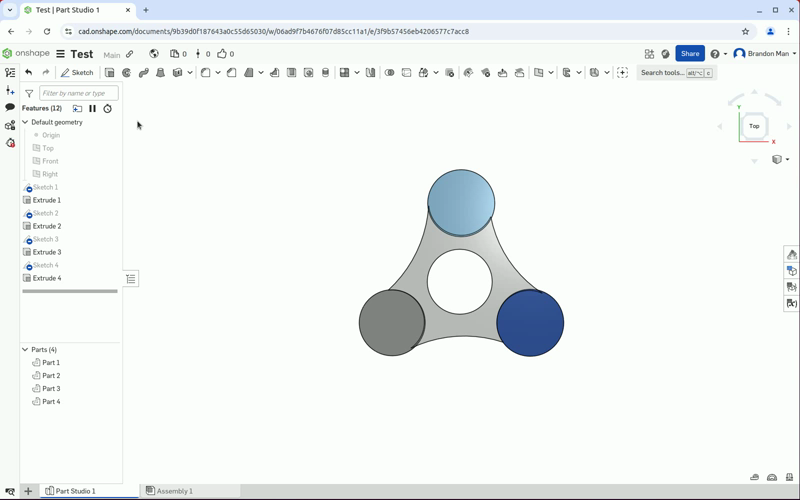
key(shift+h)
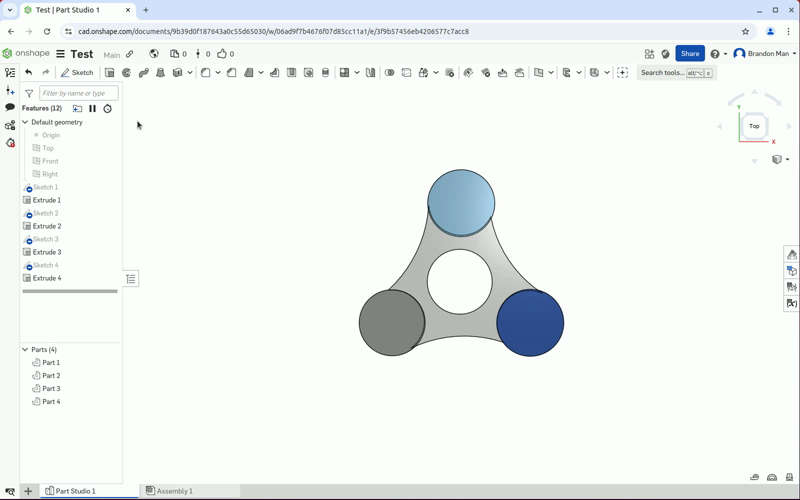
key(shift+h)
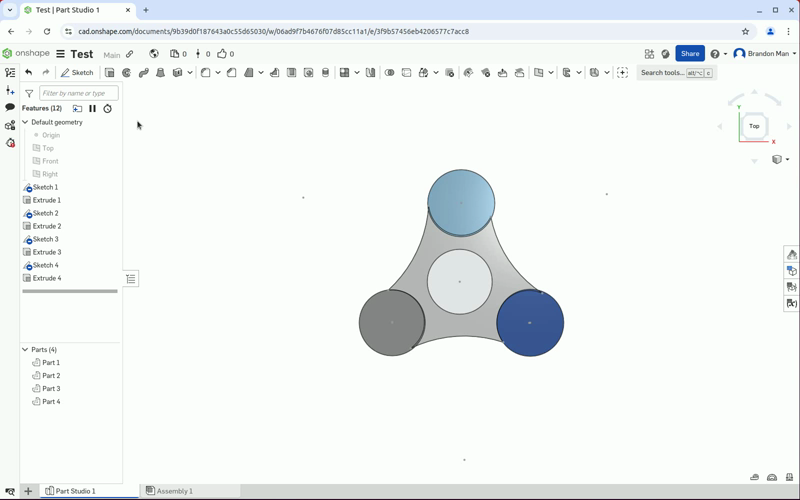
key(shift+7)
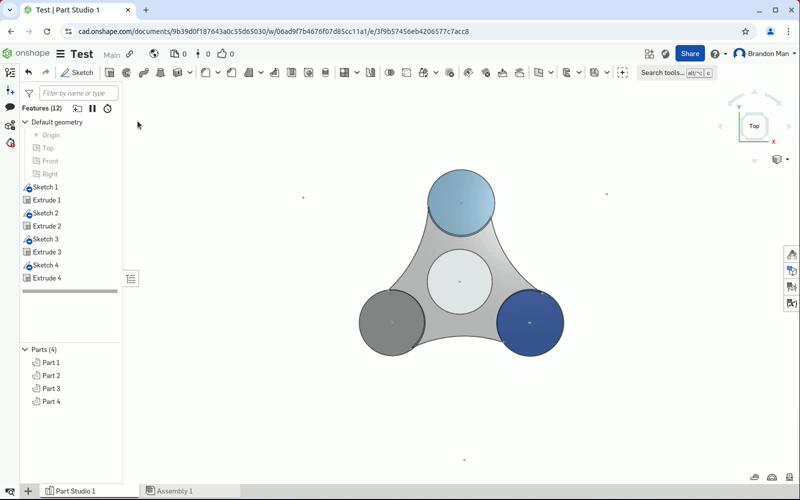
key(up, 3)
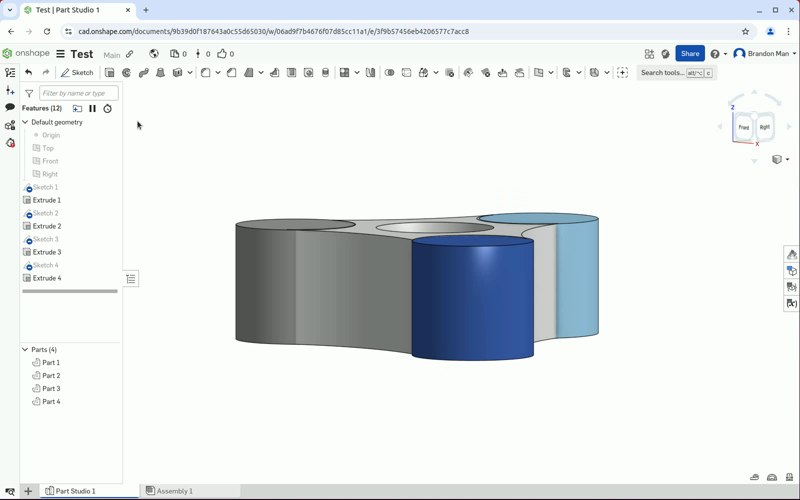
key(left, 3)
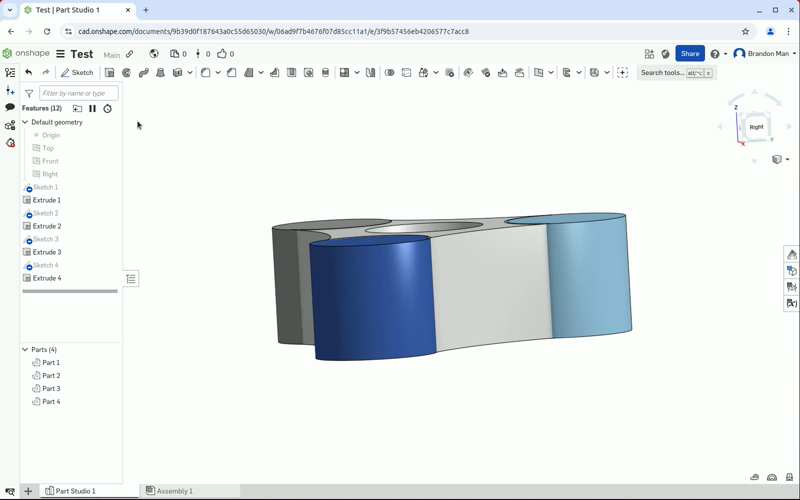
key(right, 3)
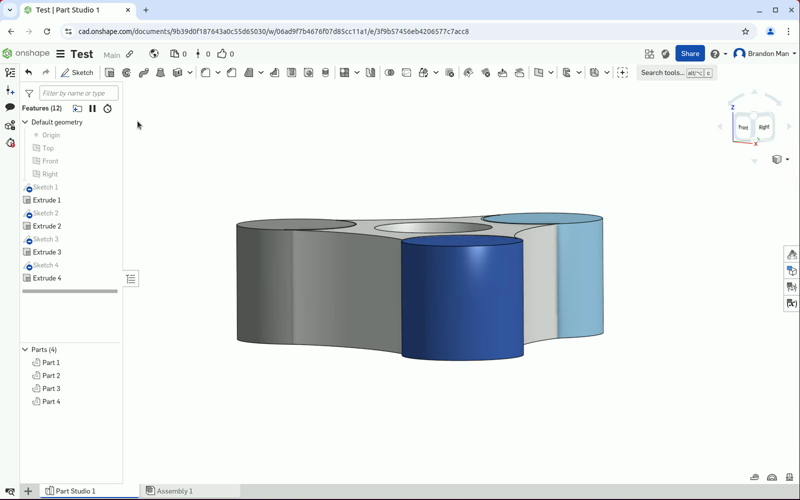
key(down, 3)
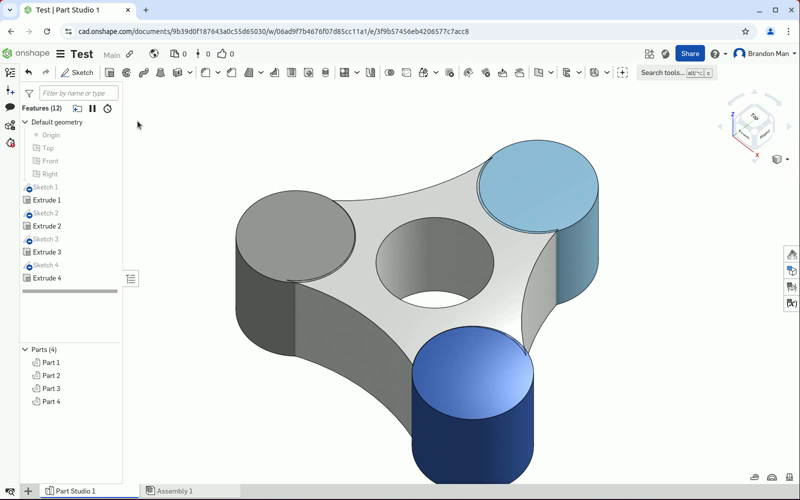
mouse_move(73, 189)
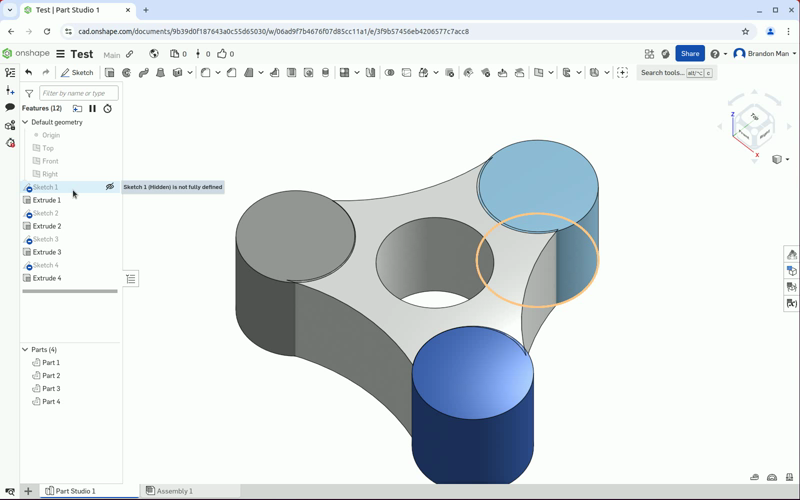
click(73, 189)